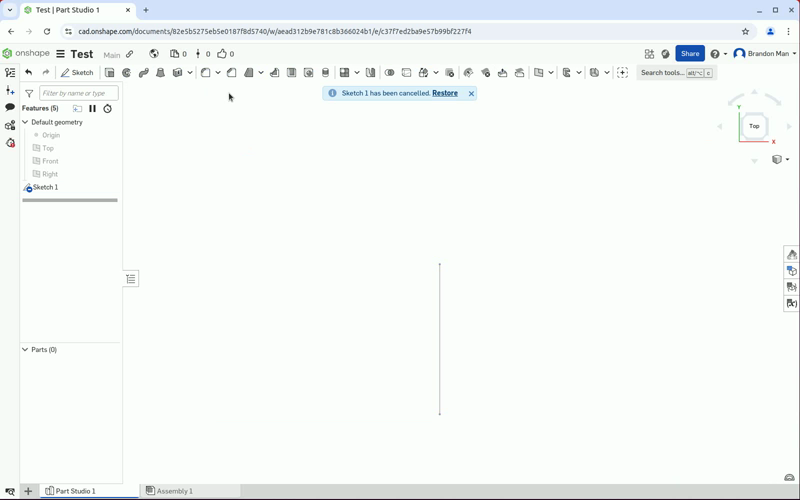
key(shift+h)
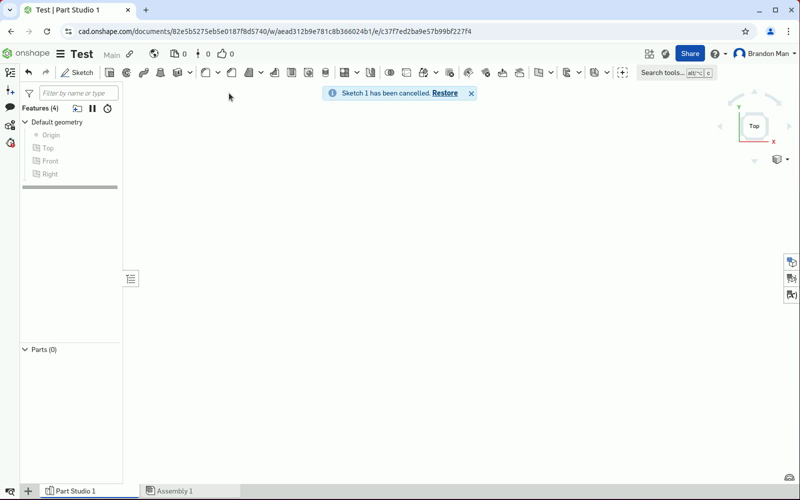
mouse_move(73, 352)
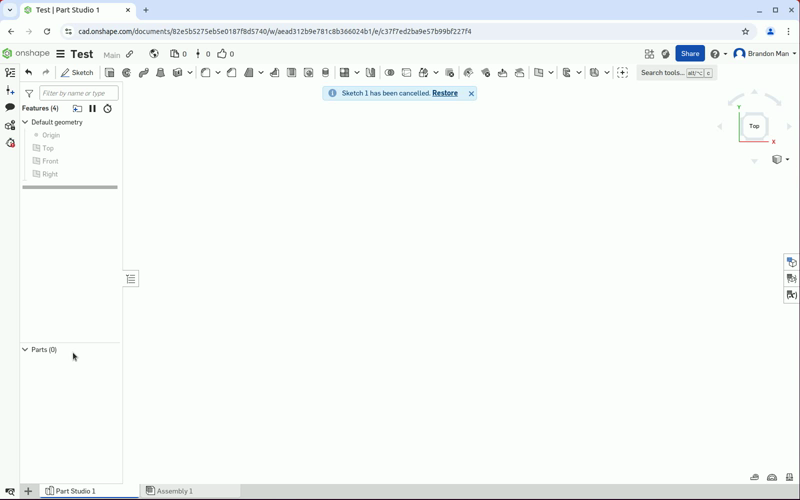
key(y)
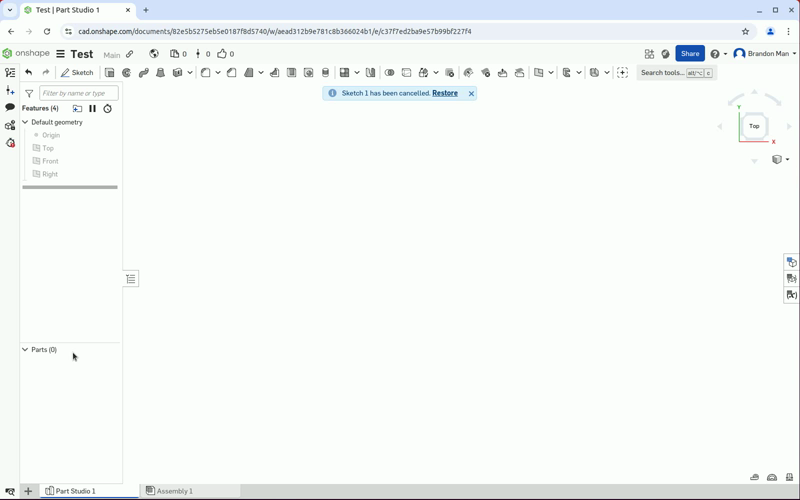
key(shift+p)
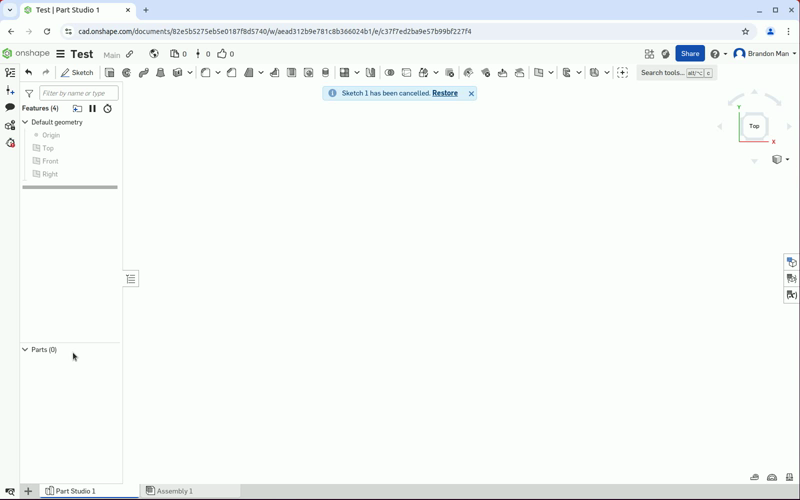
key(space)
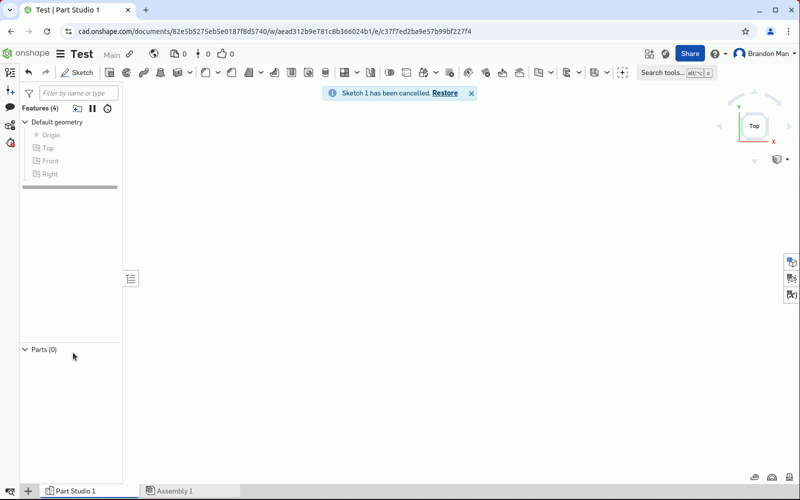
key_down(shift)
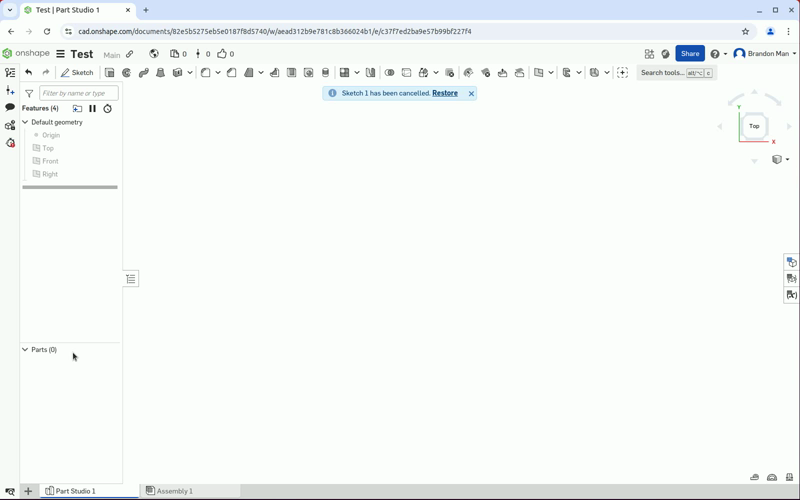
key(up)
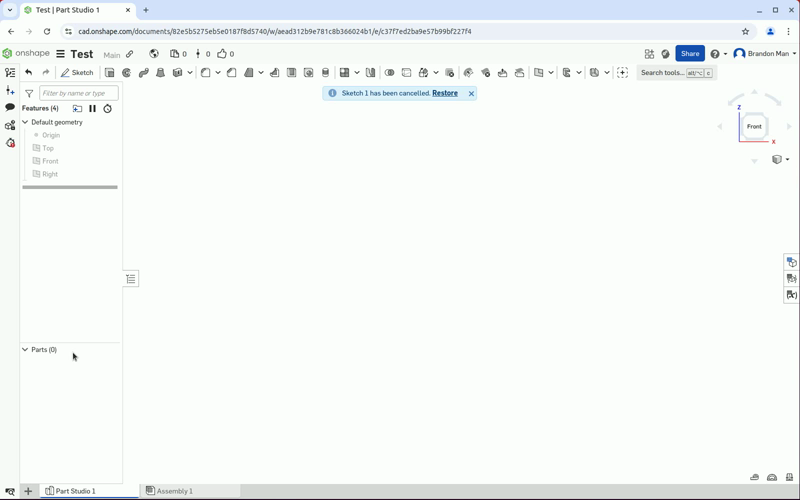
key_up(shift)
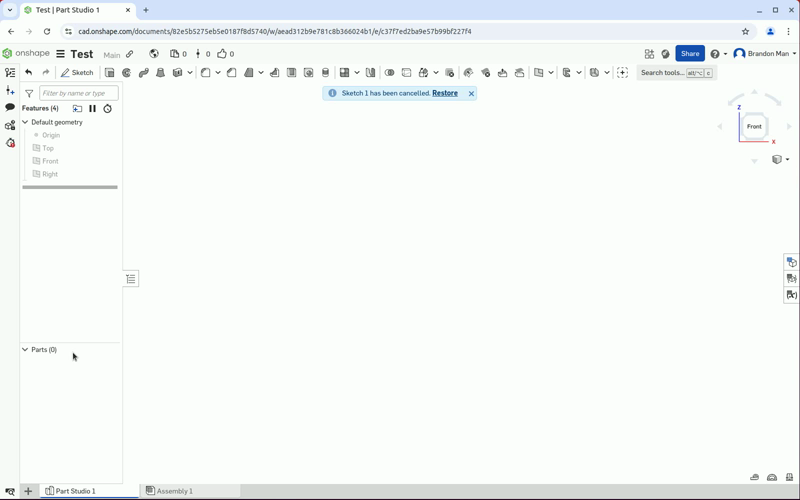
mouse_move(73, 352)
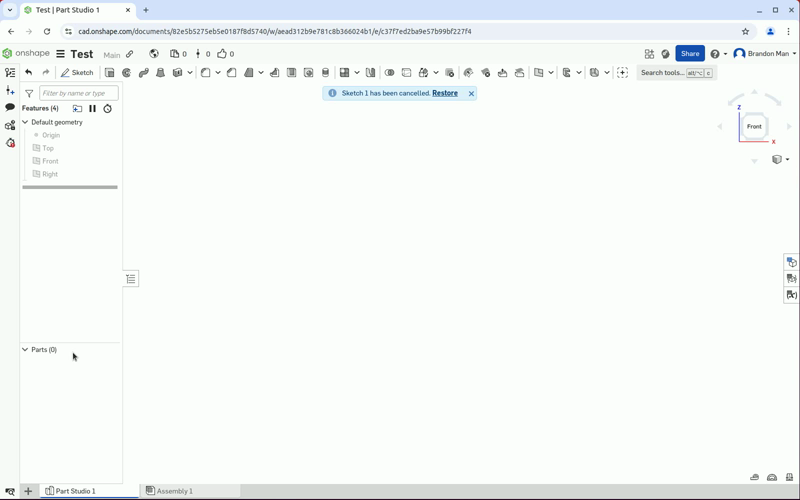
key(shift+y)
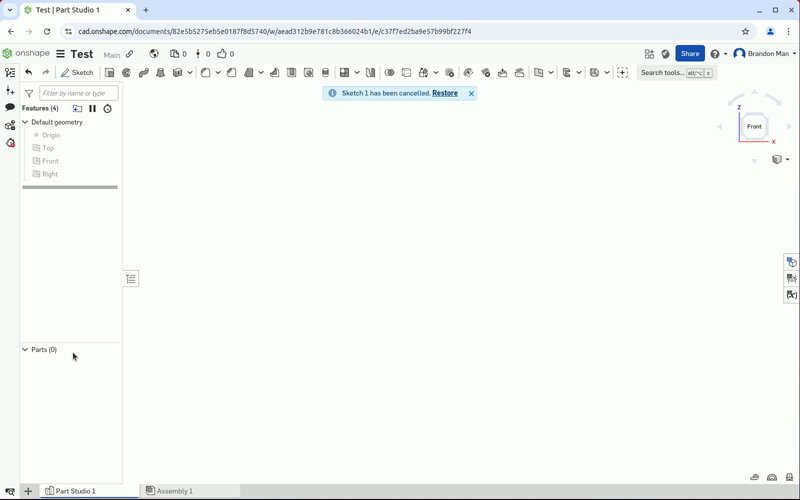
key(shift+s)
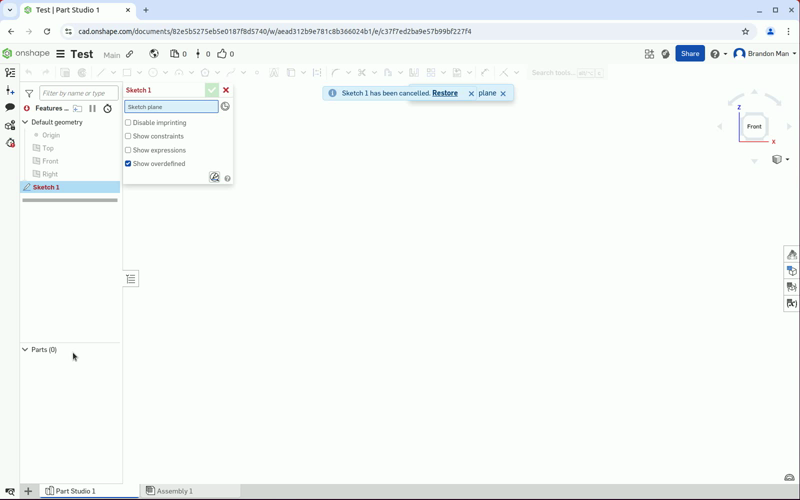
mouse_move(73, 163)
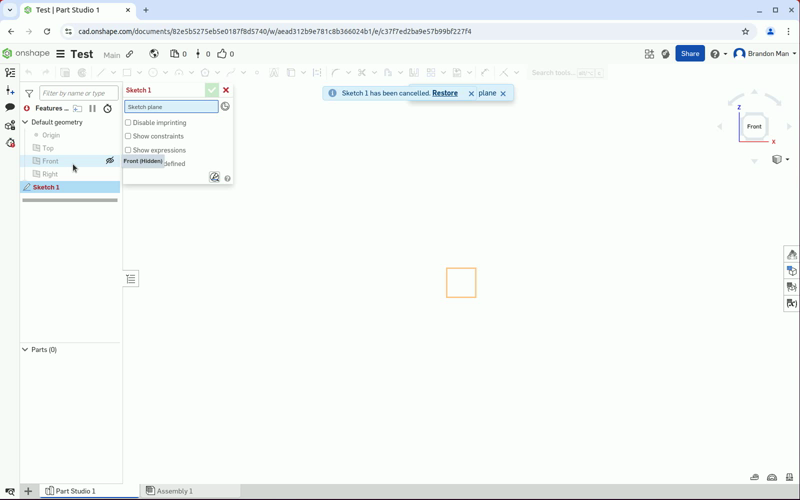
click(73, 163)
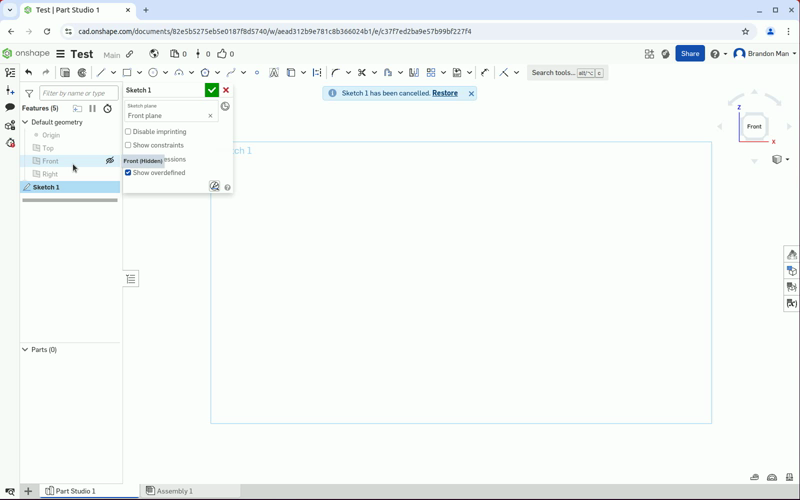
mouse_move(73, 352)
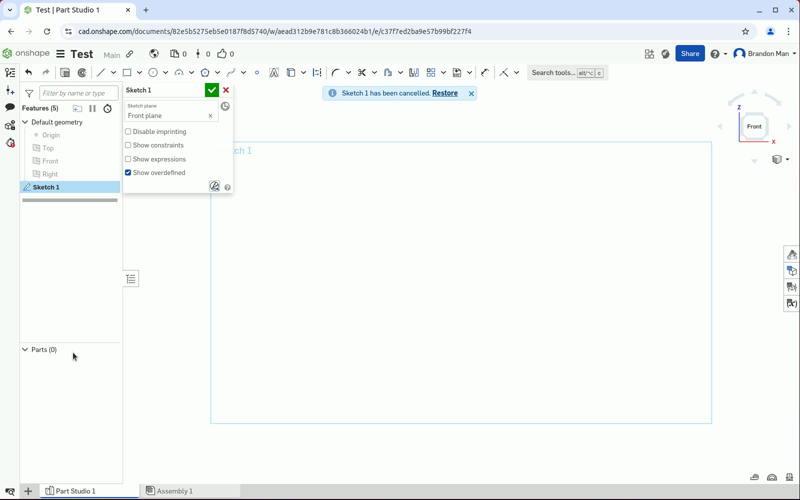
key(y)
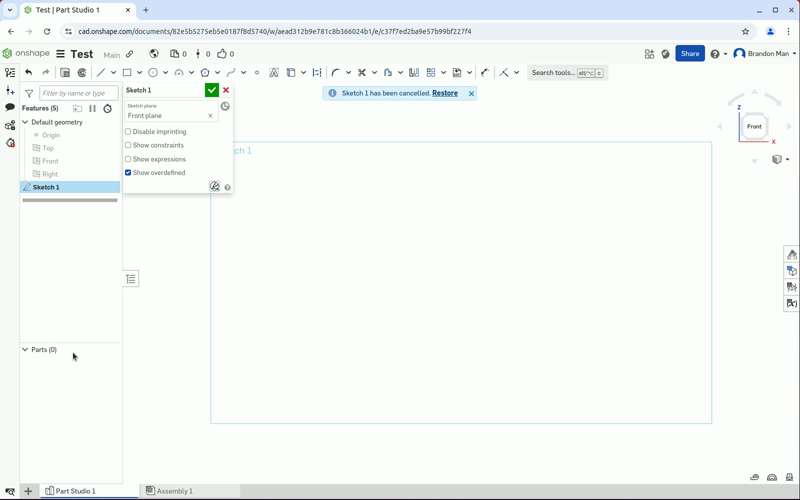
key(l)
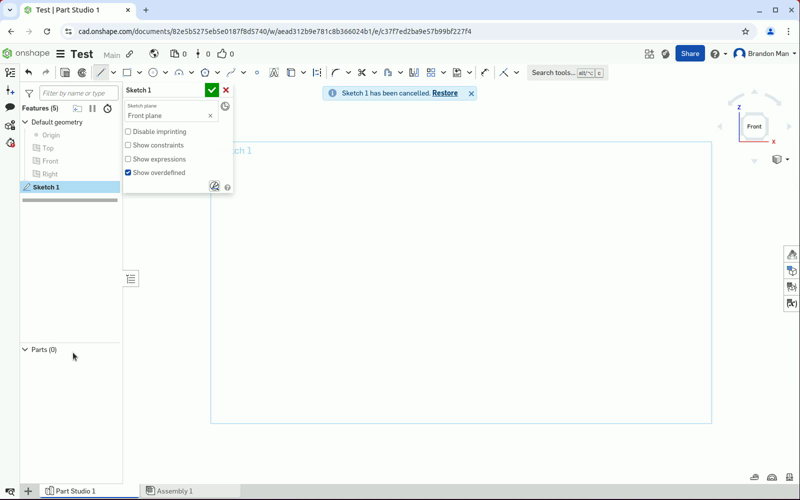
key_down(shift)
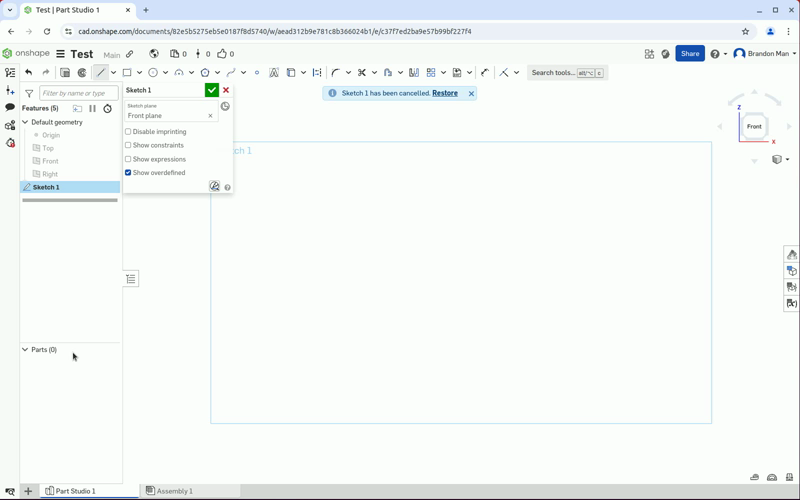
mouse_move(363, 298)
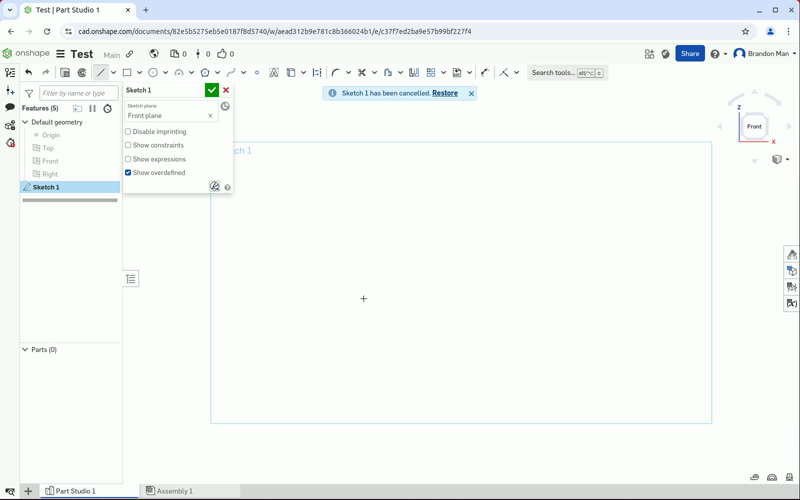
click(363, 298)
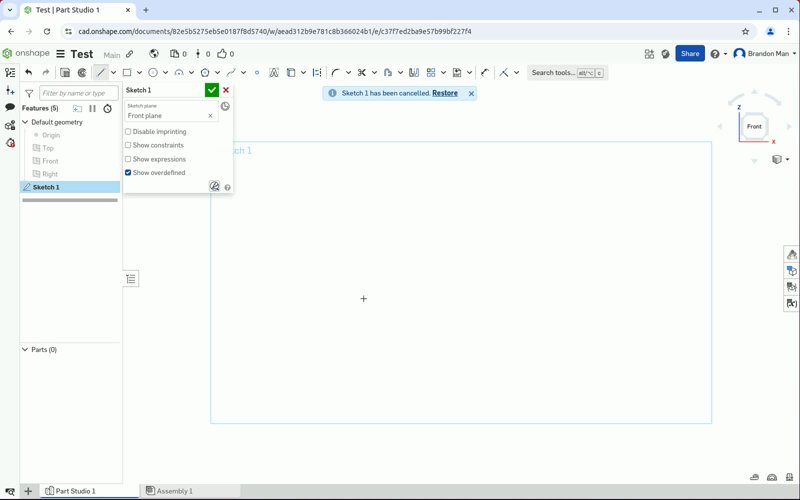
key_up(shift)
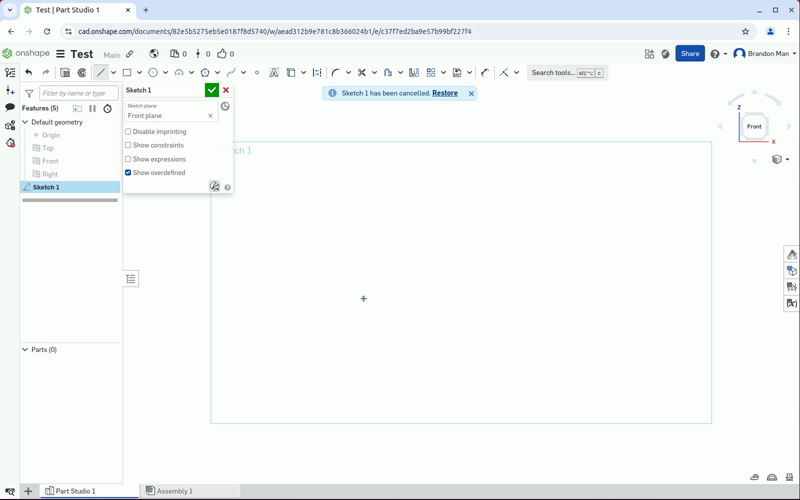
key_down(shift)
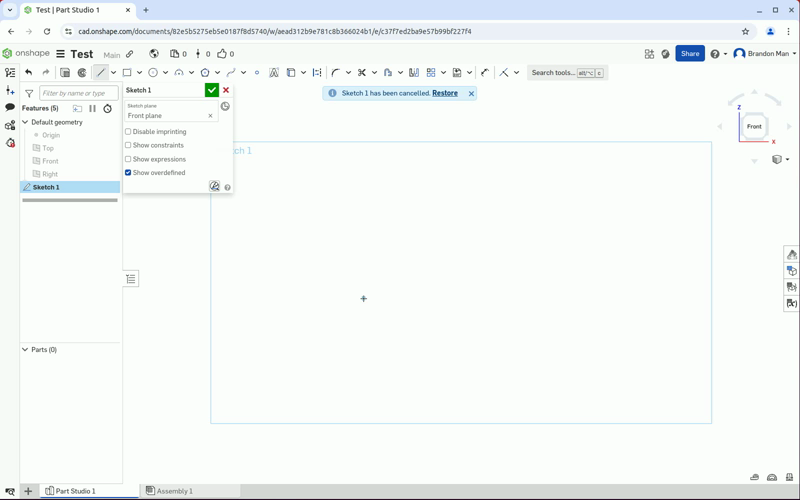
mouse_move(461, 298)
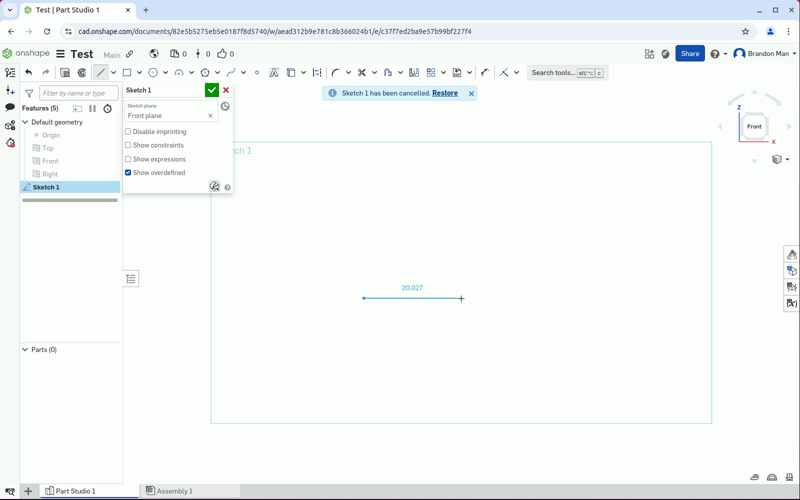
click(461, 298)
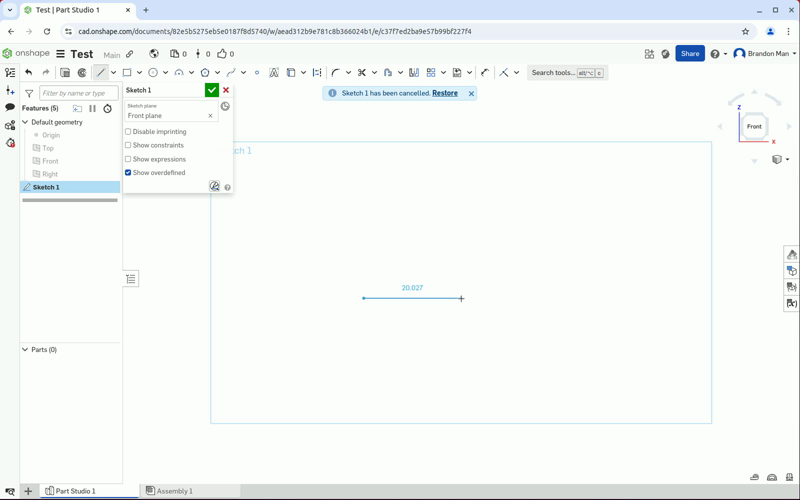
key_up(shift)
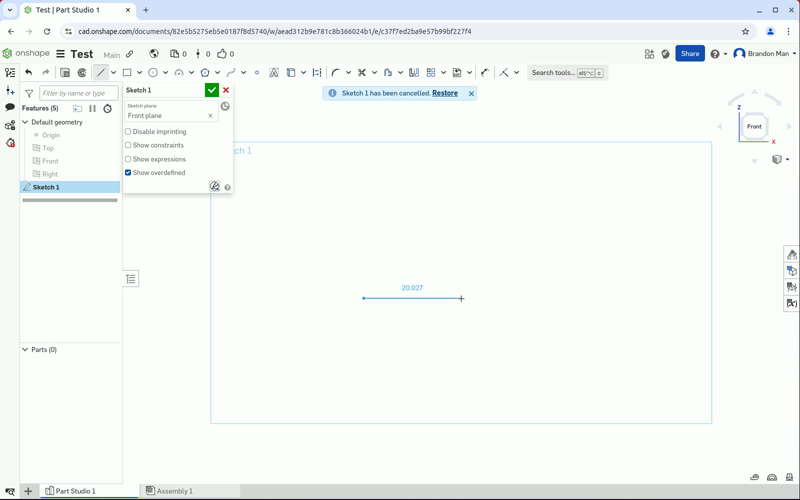
key_down(shift)
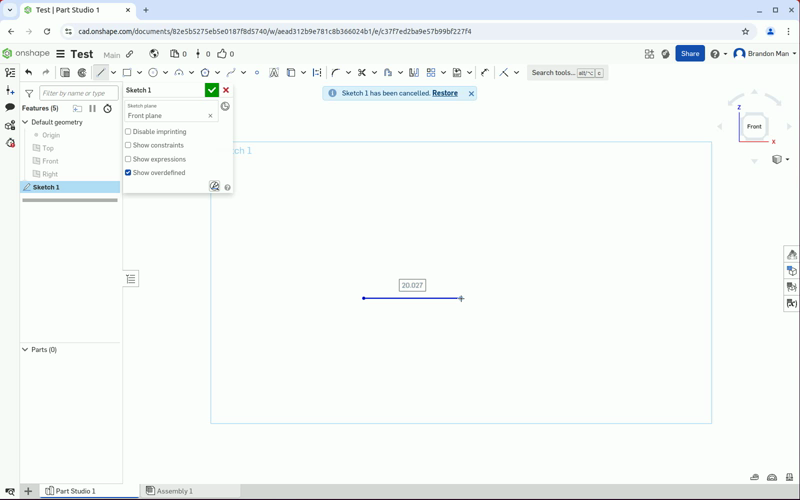
mouse_move(491, 298)
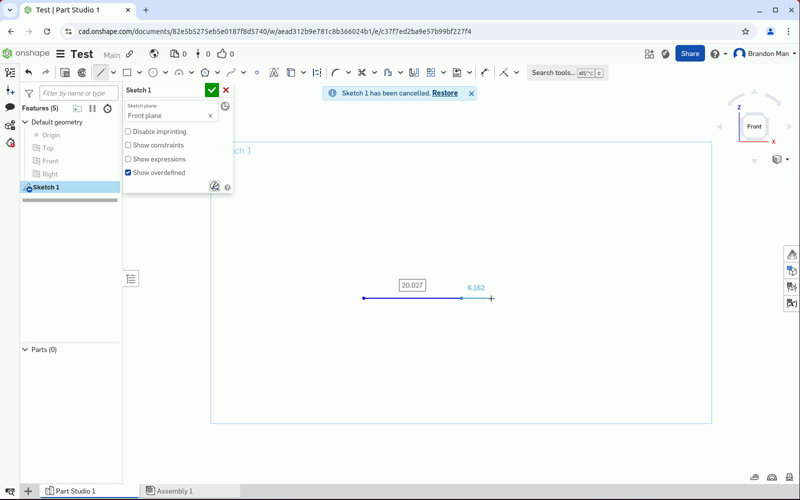
mouse_move(461, 267)
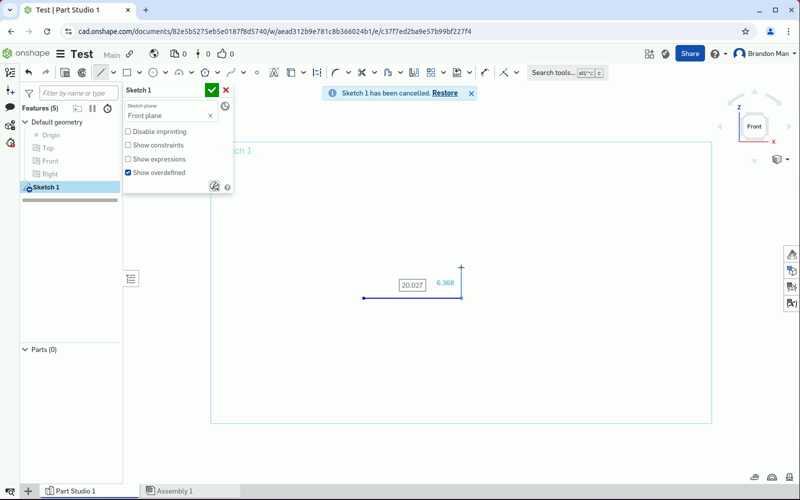
click(461, 267)
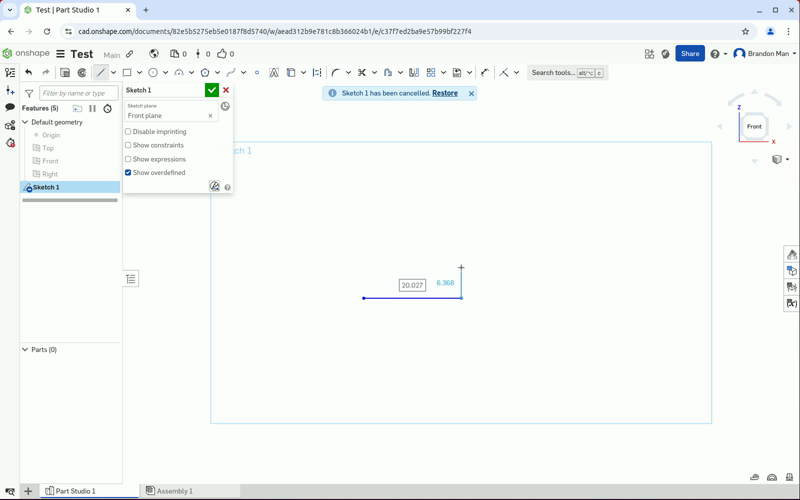
key_up(shift)
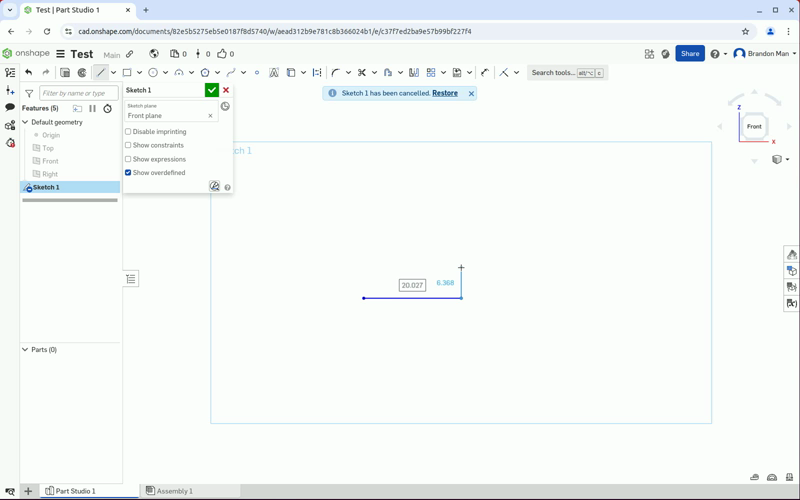
key_down(shift)
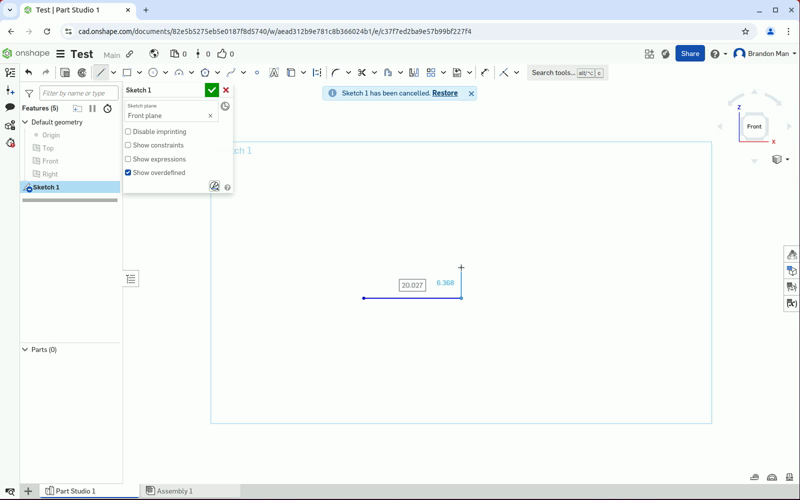
mouse_move(363, 267)
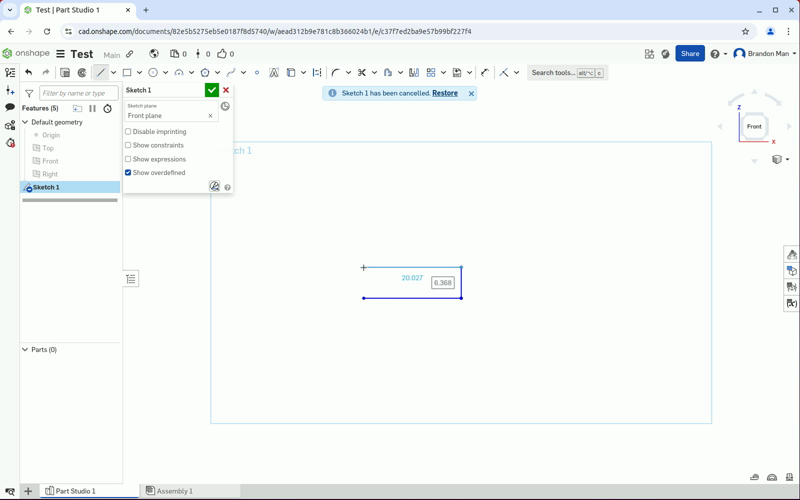
click(363, 267)
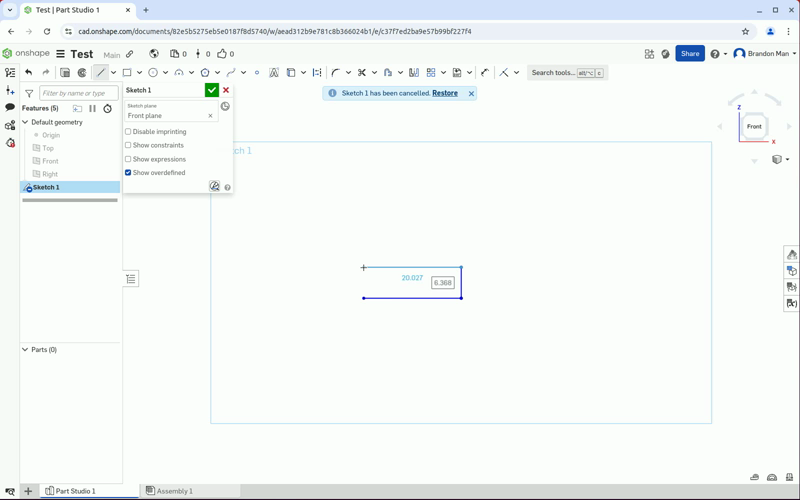
key_up(shift)
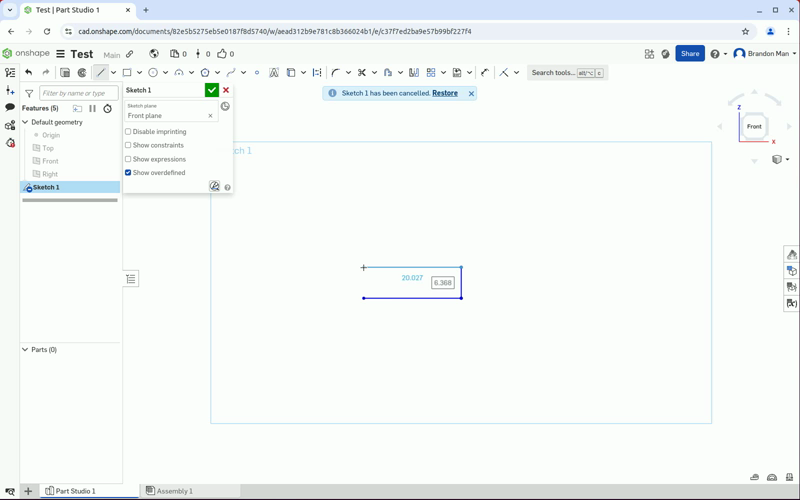
key(esc)
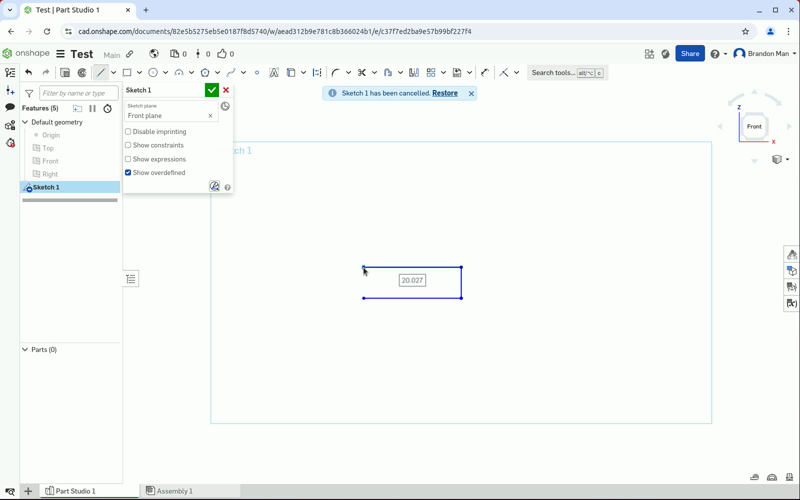
key(a)
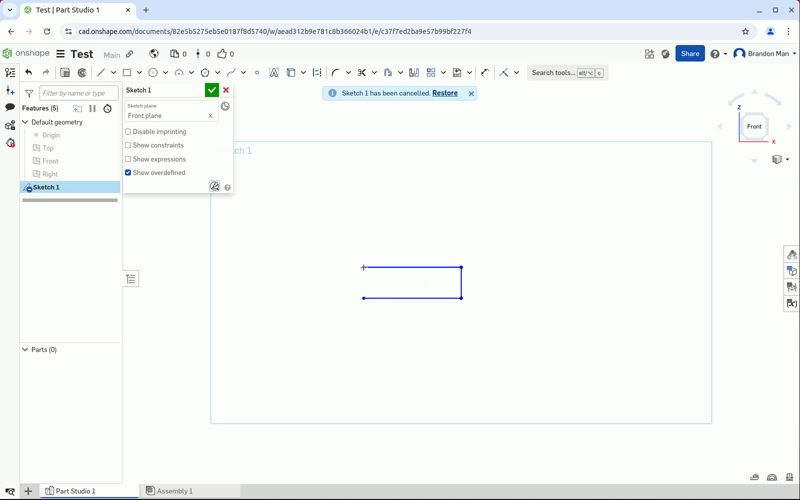
mouse_move(363, 267)
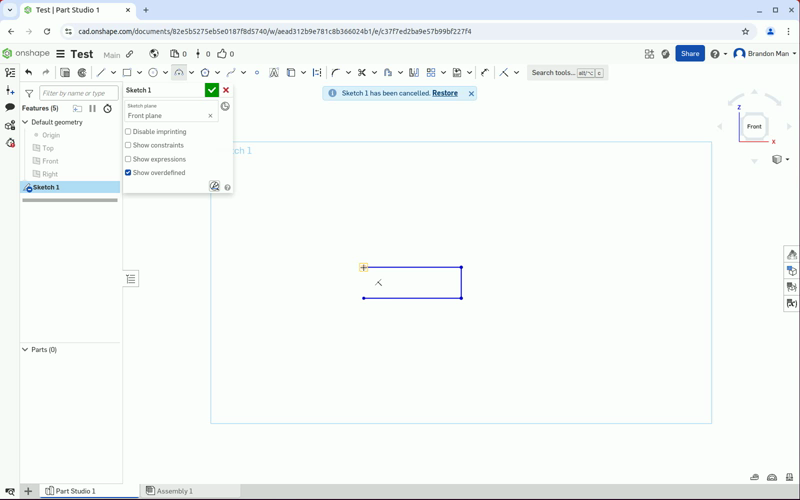
click(363, 267)
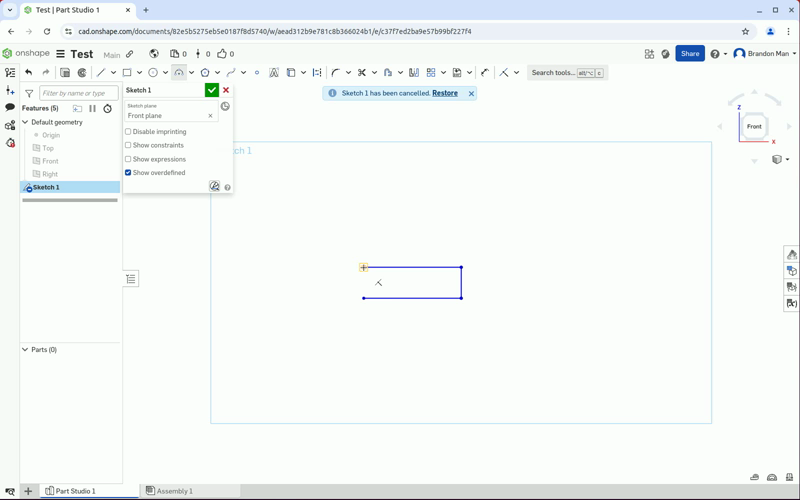
mouse_move(363, 298)
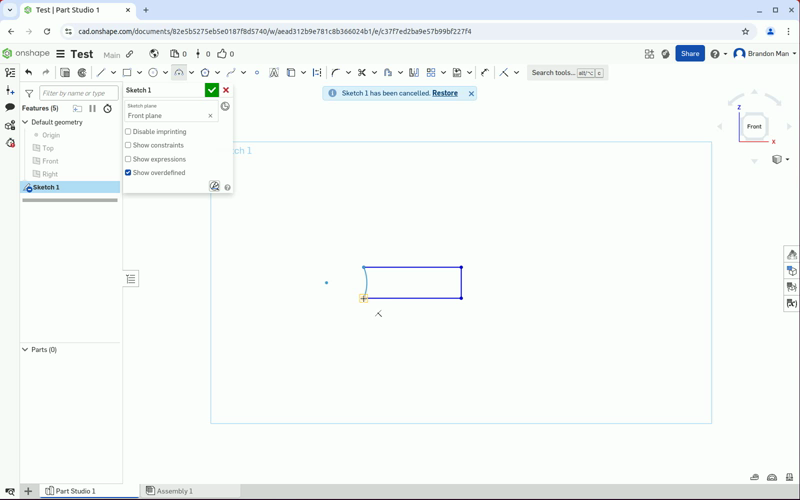
click(363, 298)
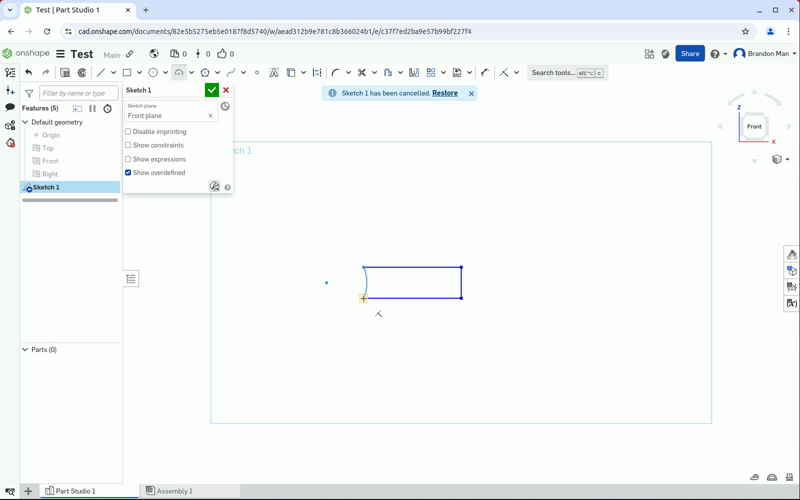
key_down(shift)
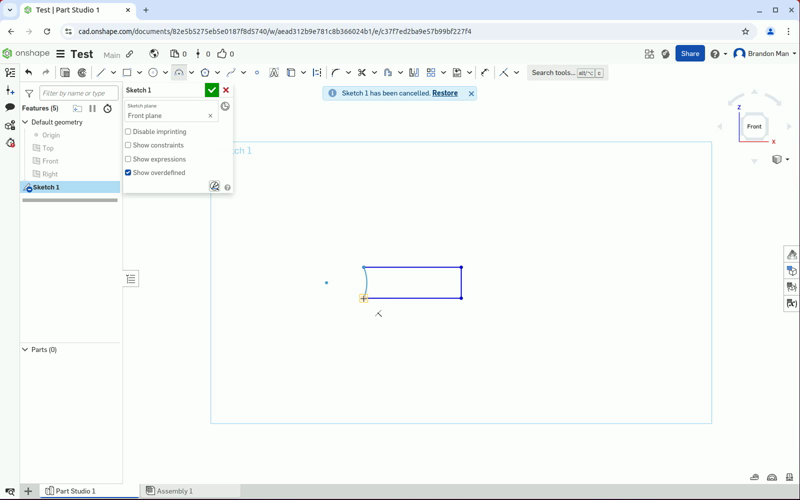
mouse_move(348, 282)
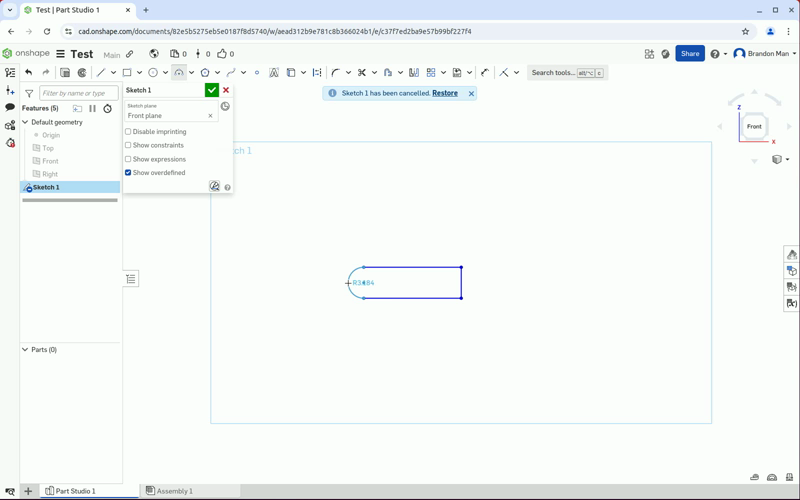
click(348, 282)
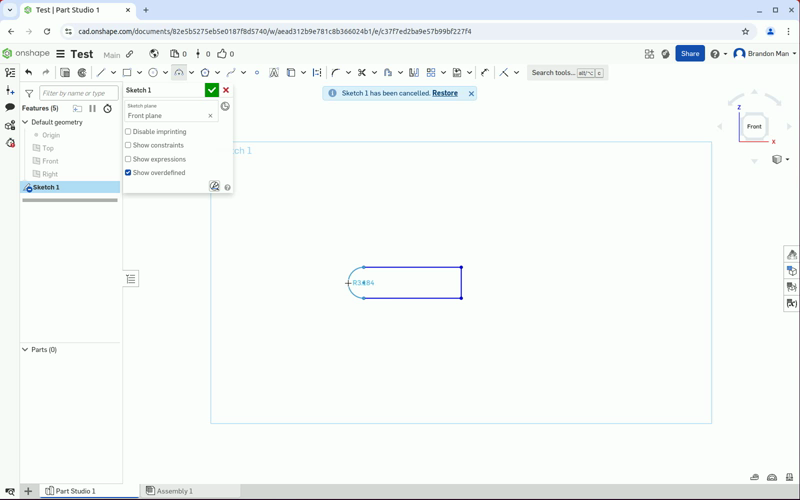
key_up(shift)
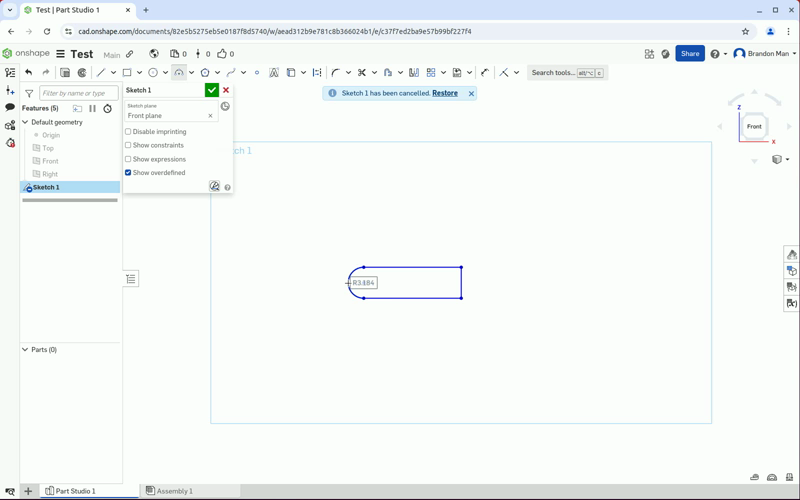
key(esc)
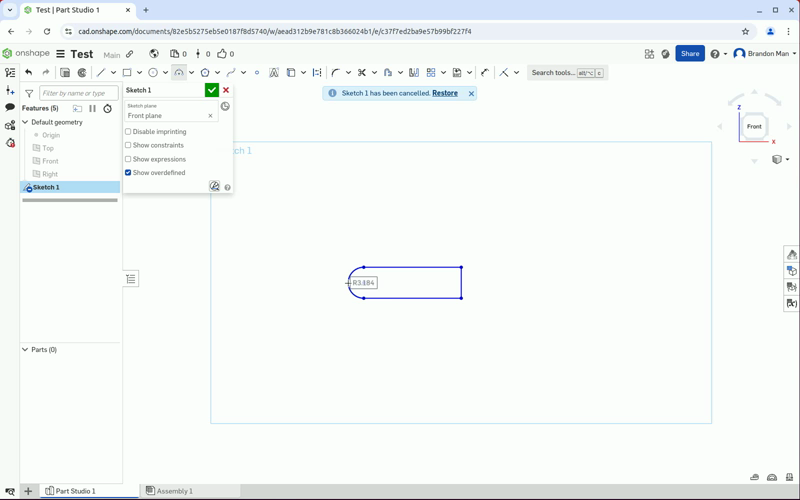
key(c)
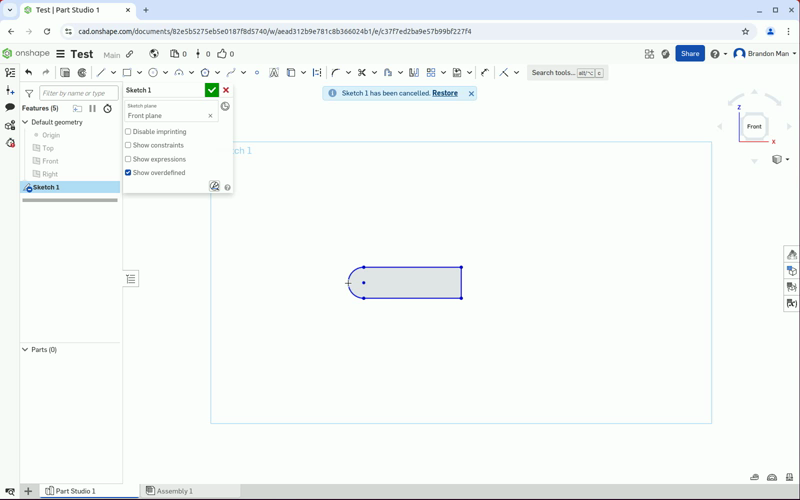
key_down(shift)
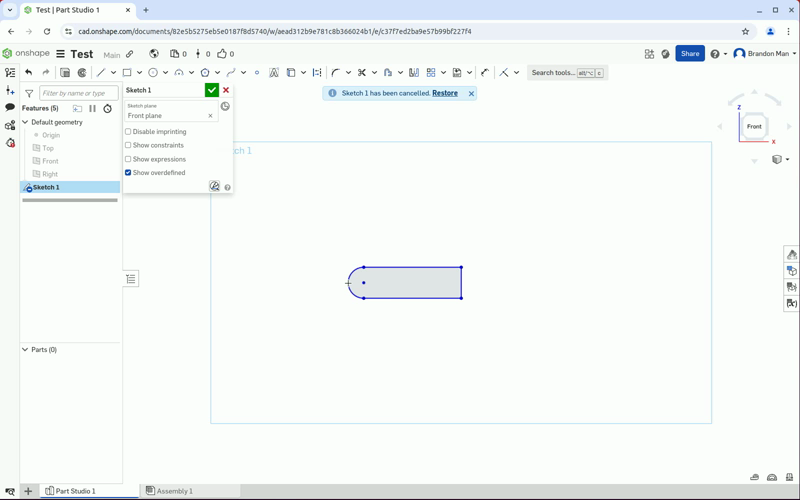
mouse_move(363, 282)
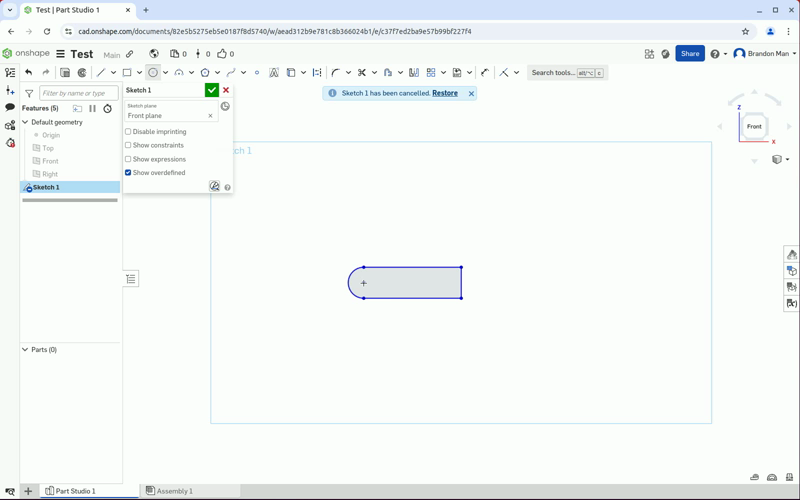
click(363, 282)
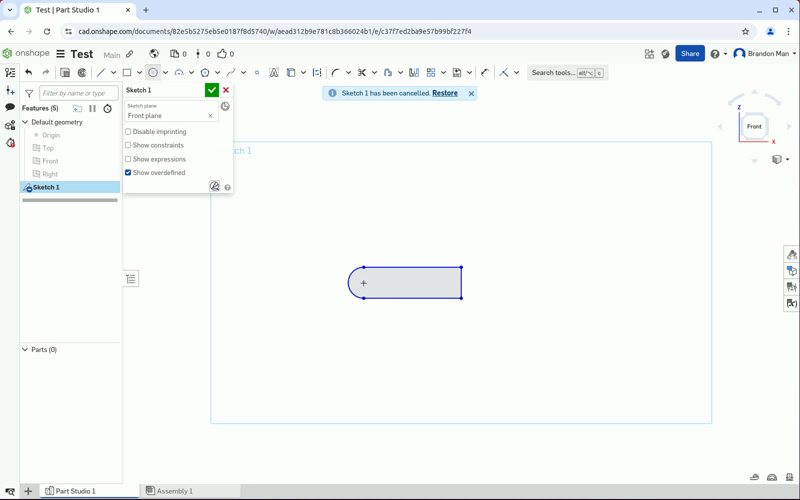
key_up(shift)
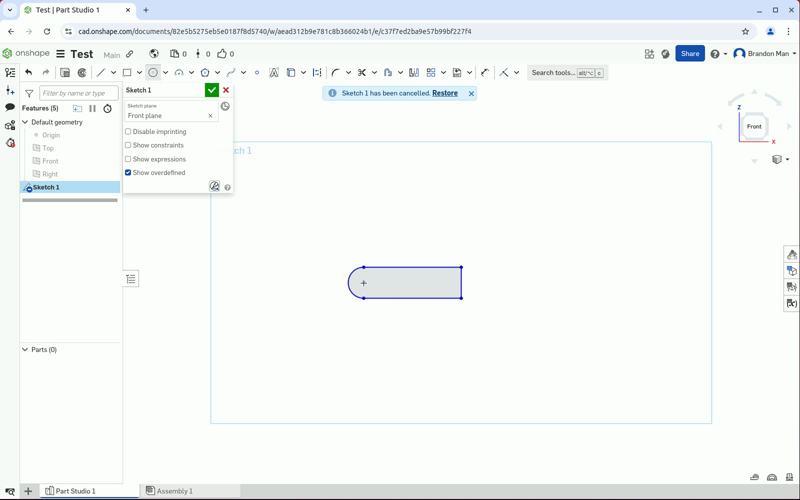
mouse_move(373, 282)
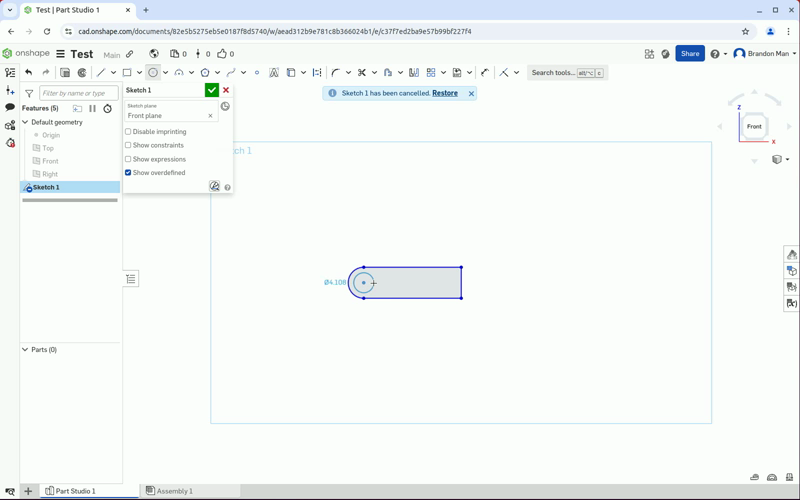
click(373, 282)
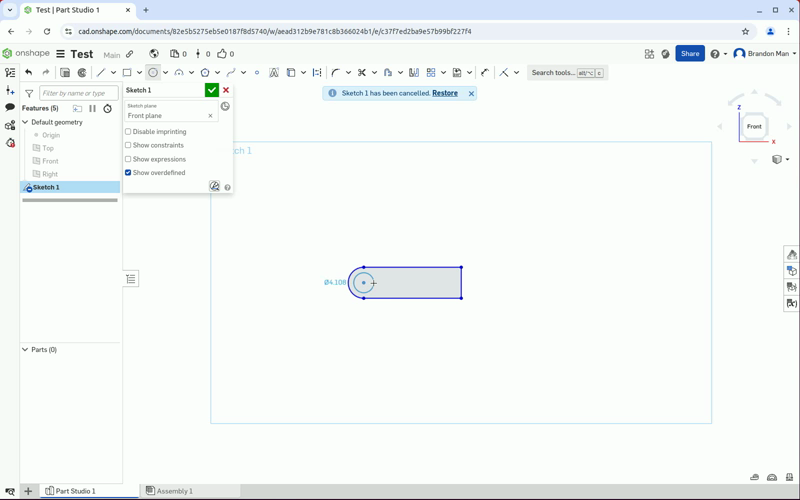
key(esc)
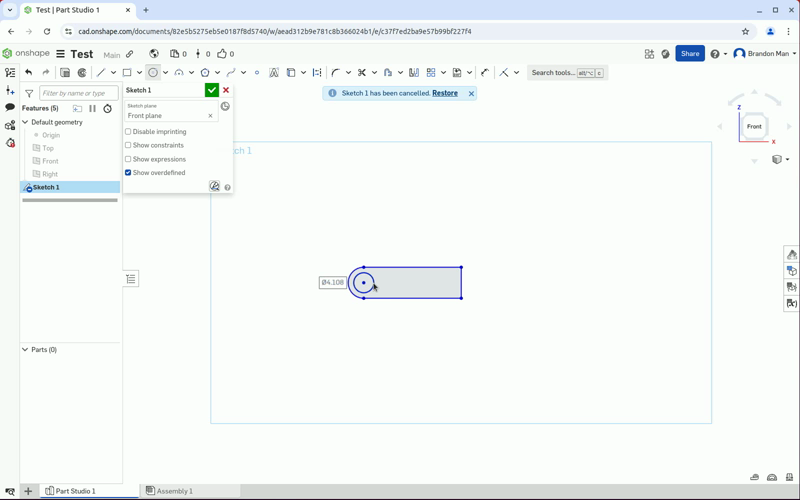
mouse_move(432, 286)
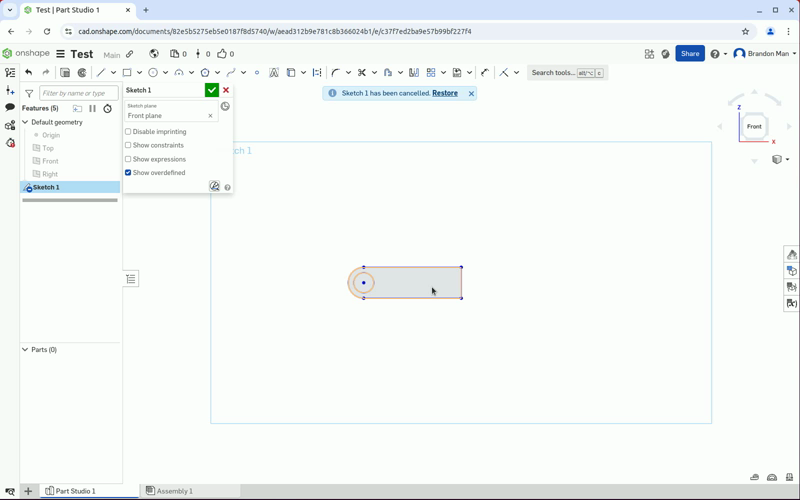
click(432, 286)
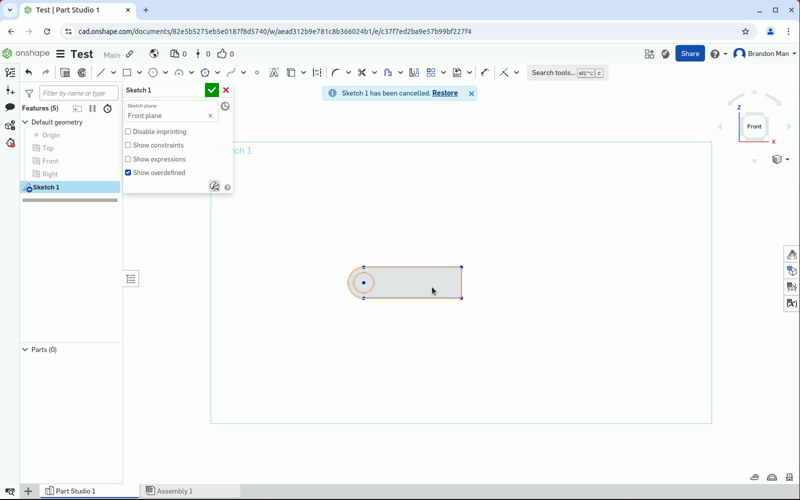
mouse_move(73, 352)
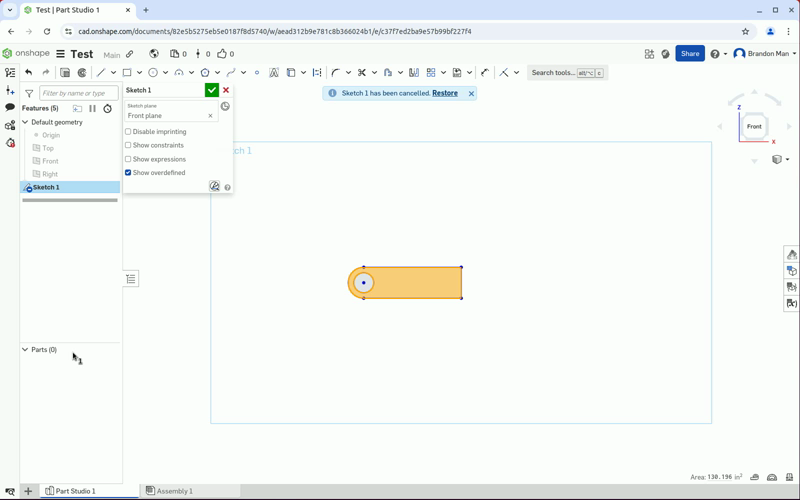
key(shift+y)
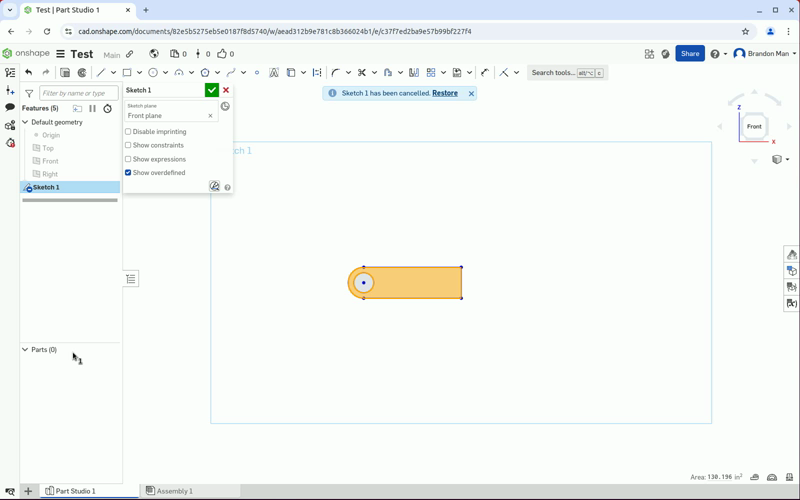
key(shift+e)
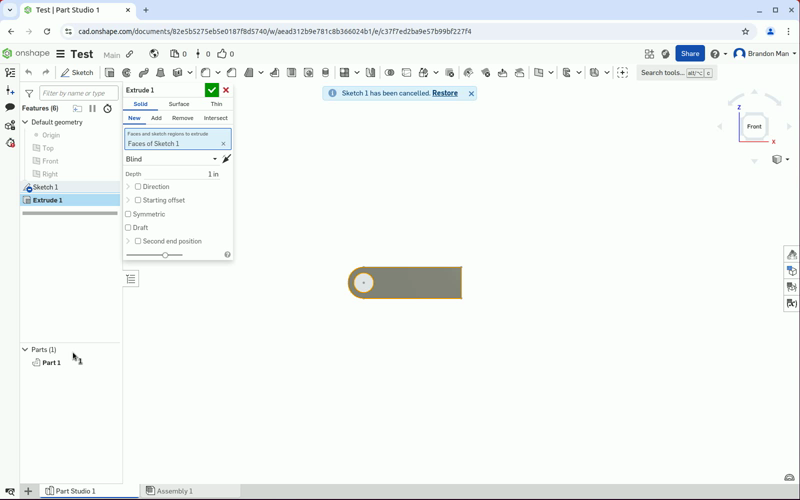
mouse_move(143, 106)
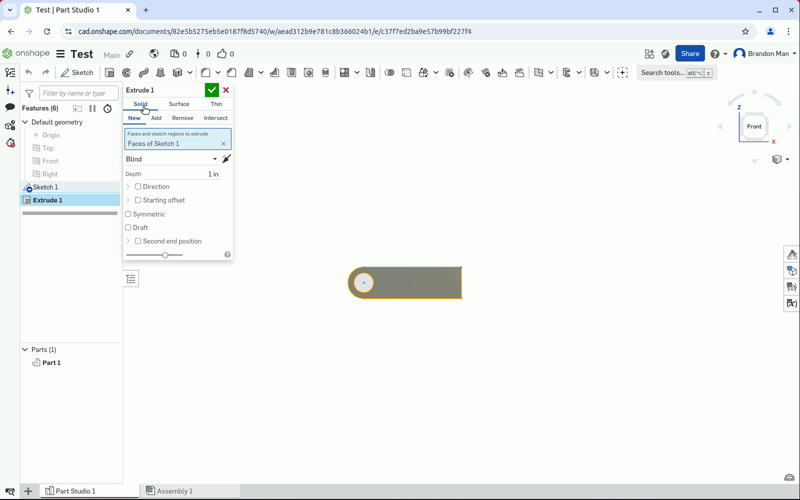
click(143, 106)
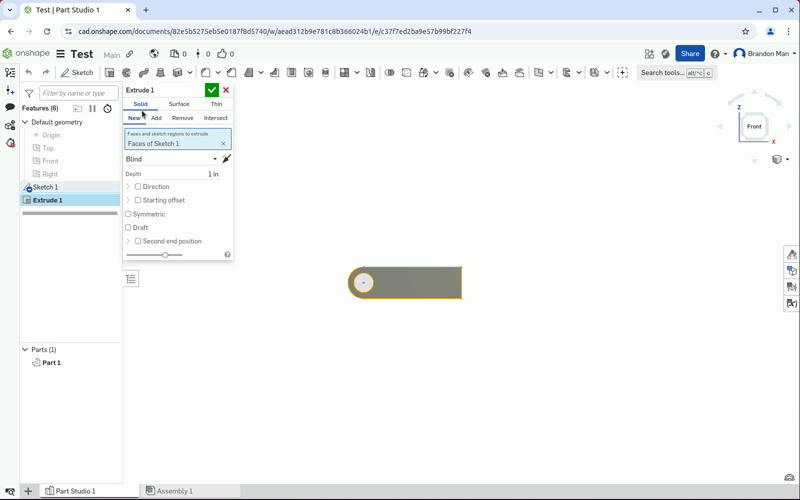
mouse_move(137, 120)
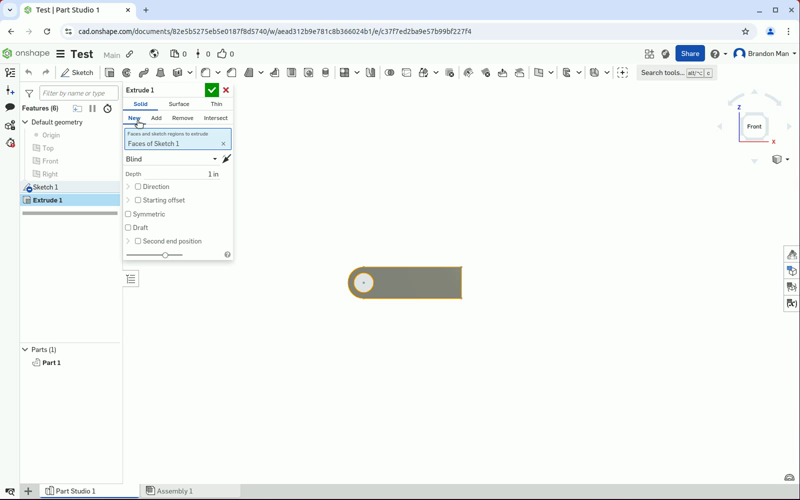
click(137, 120)
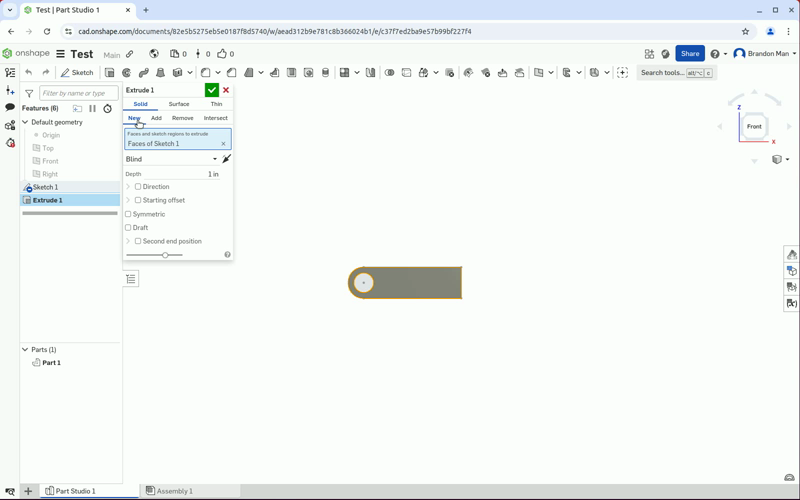
key(tab, 4)
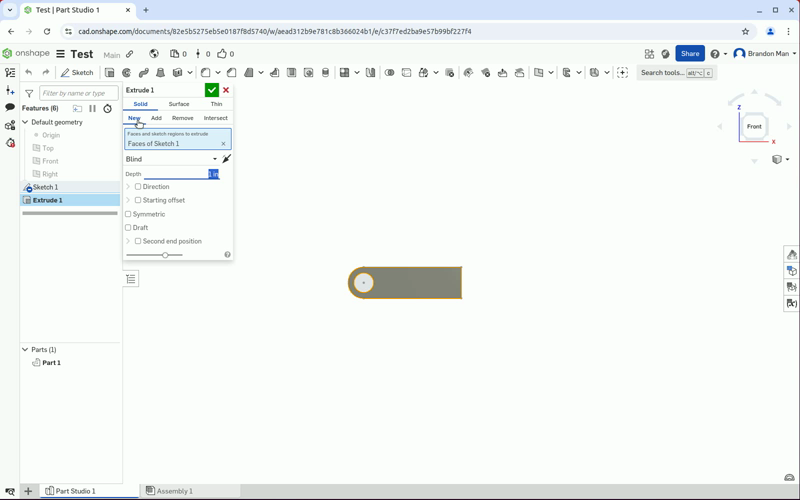
text(4.092)
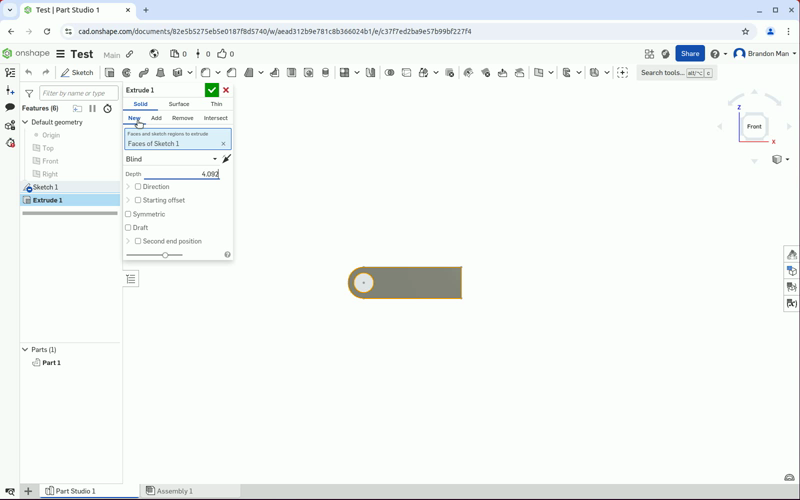
key(enter)
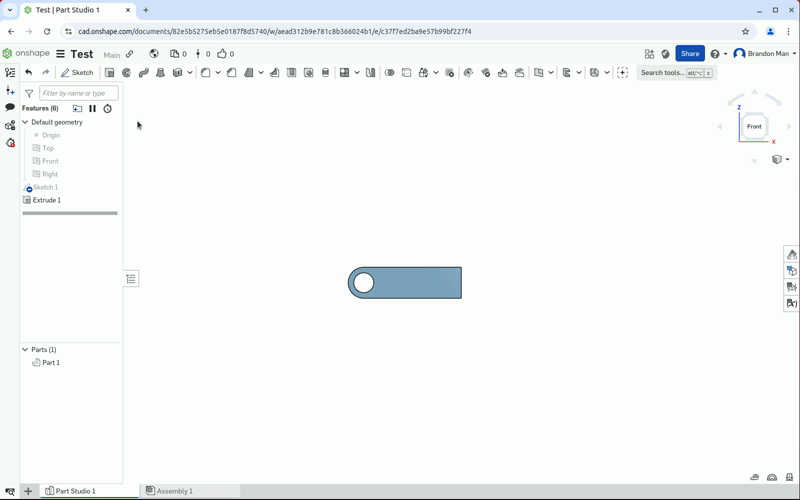
key(shift+h)
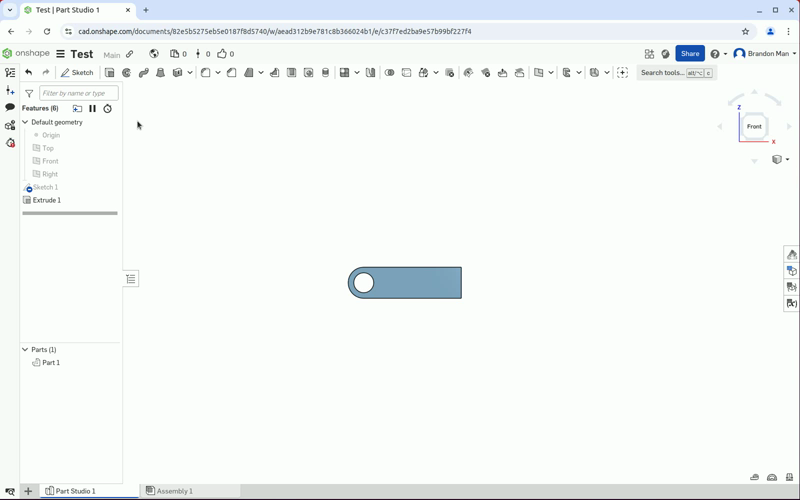
key(shift+h)
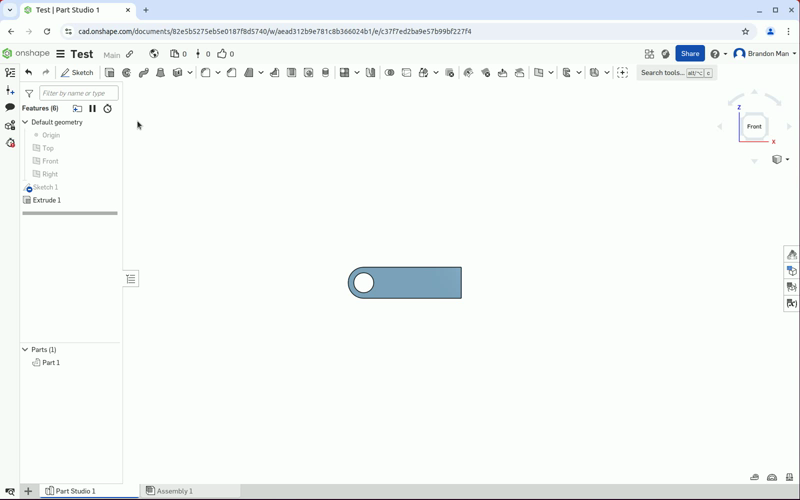
mouse_move(73, 189)
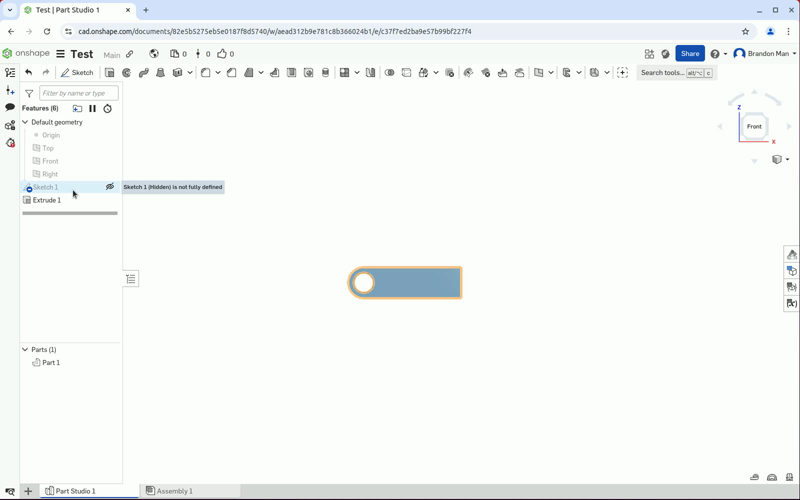
click(73, 189)
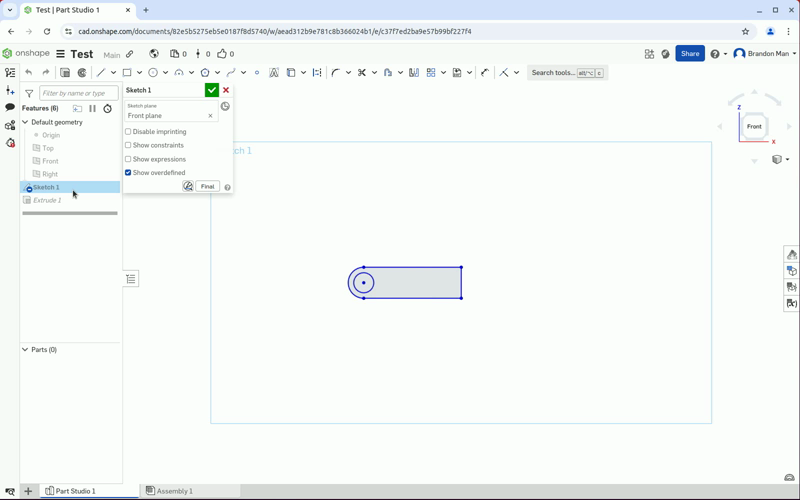
mouse_move(229, 92)
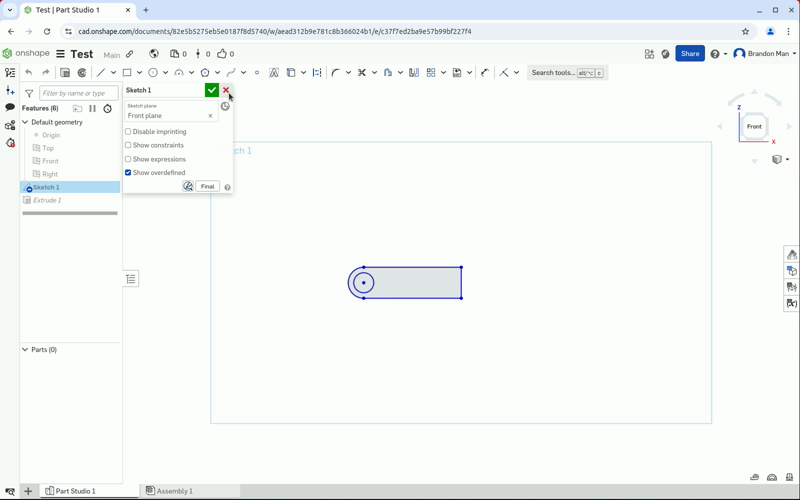
click(229, 92)
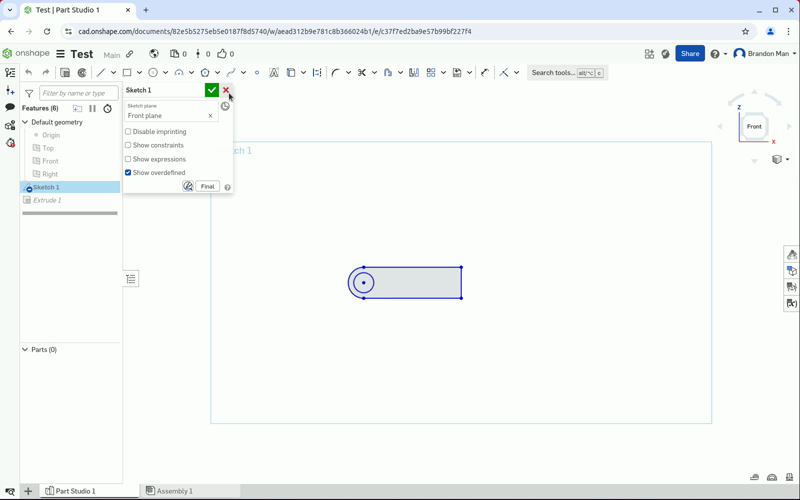
key(shift+s)
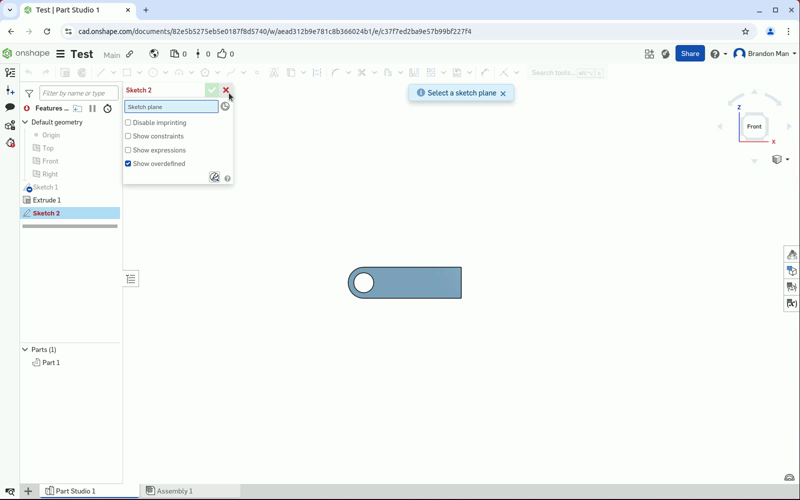
mouse_move(73, 163)
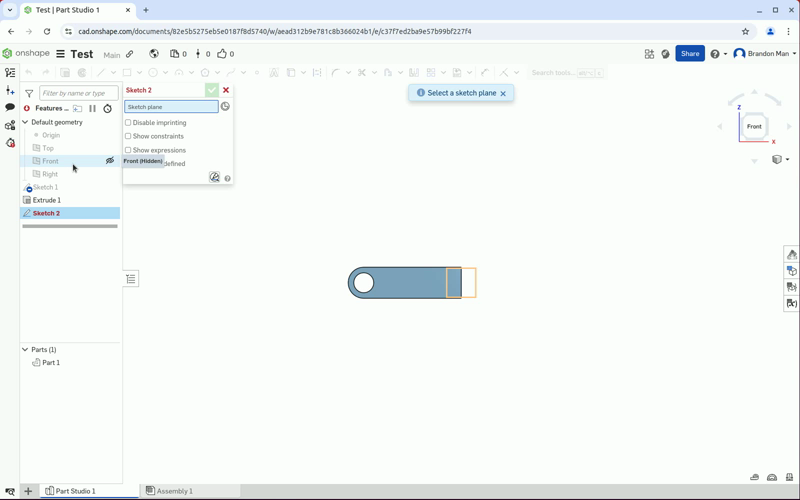
click(73, 163)
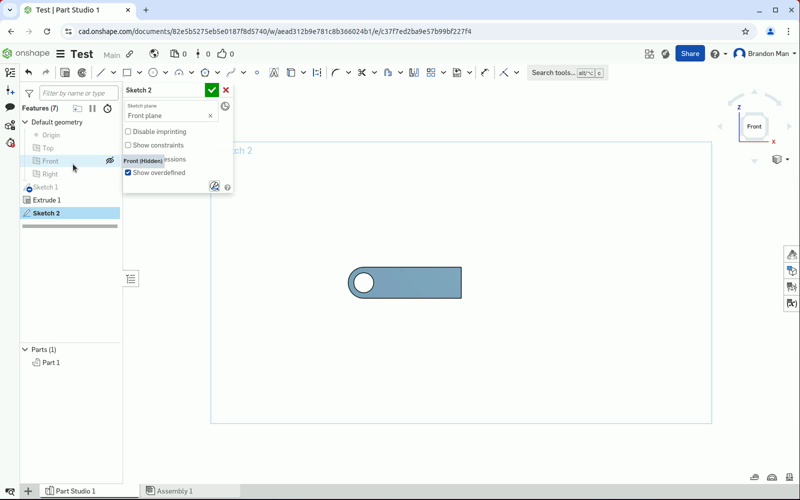
mouse_move(73, 352)
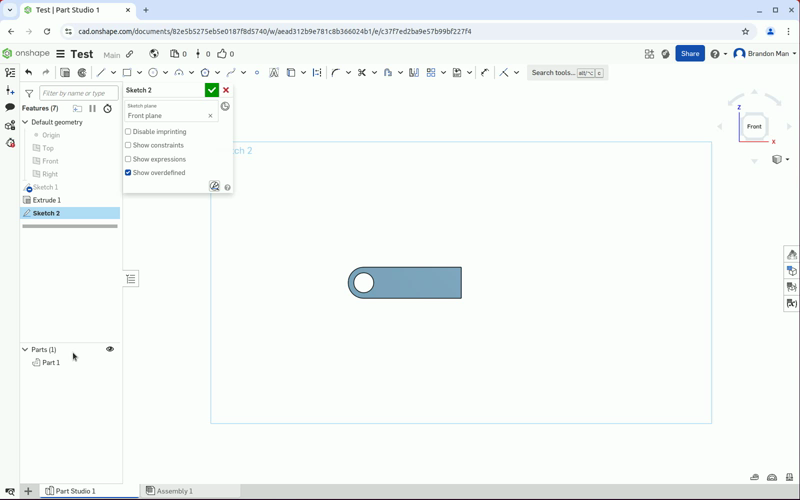
key(y)
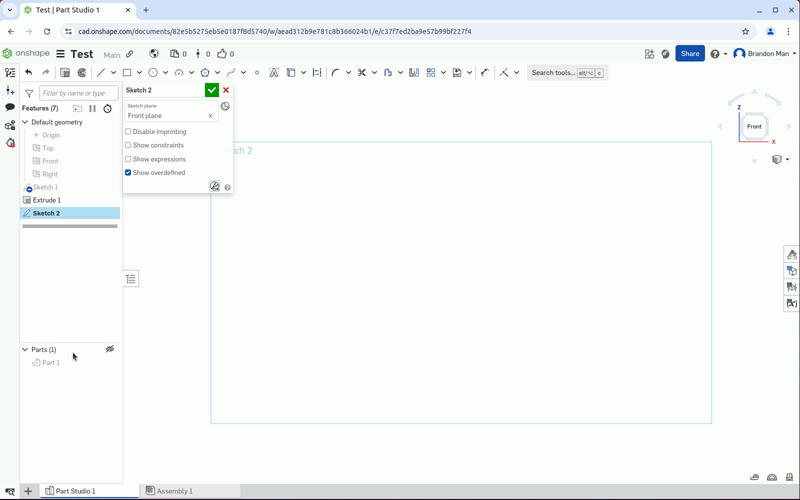
key(l)
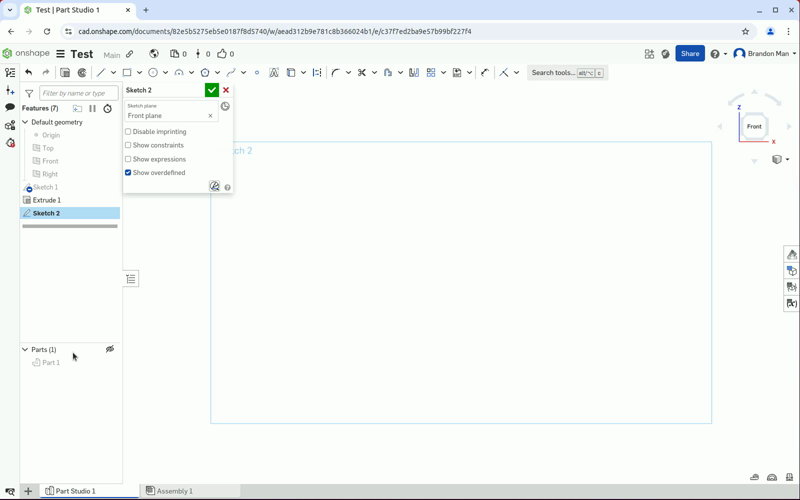
key_down(shift)
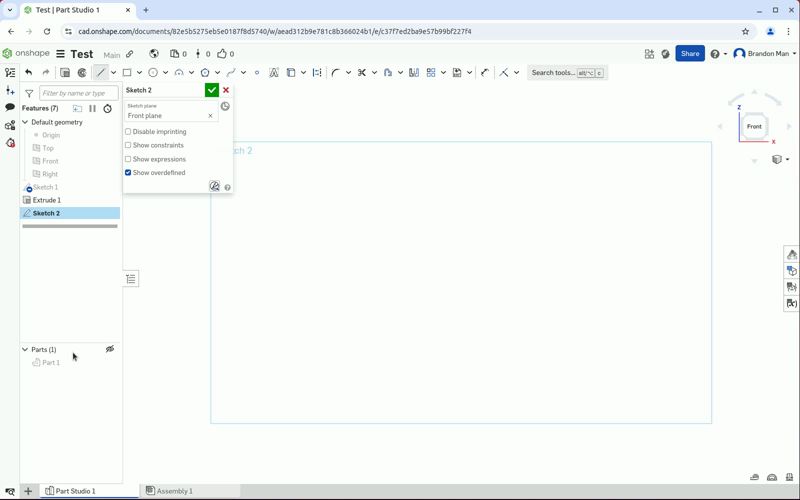
mouse_move(460, 298)
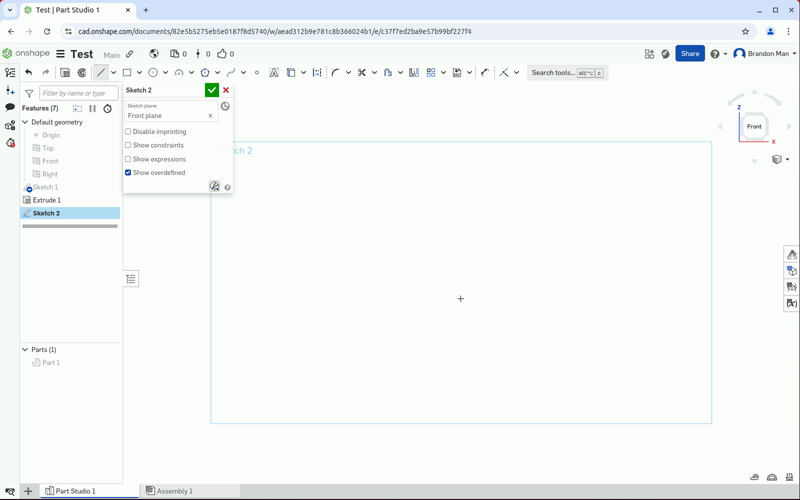
click(460, 298)
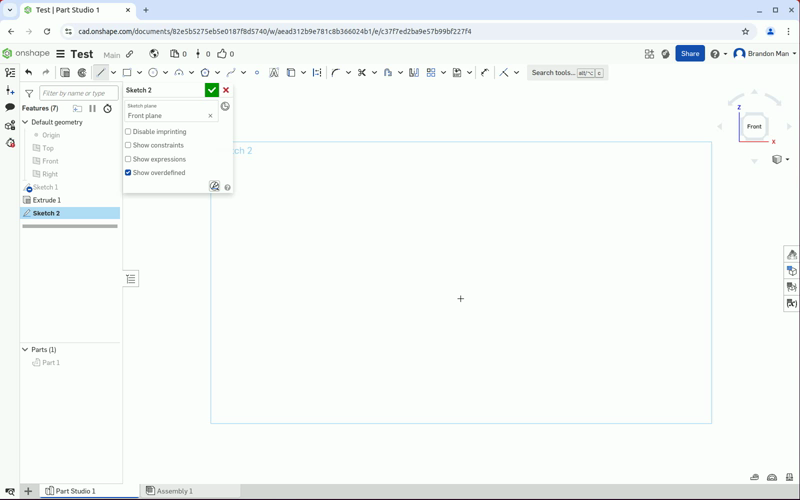
key_up(shift)
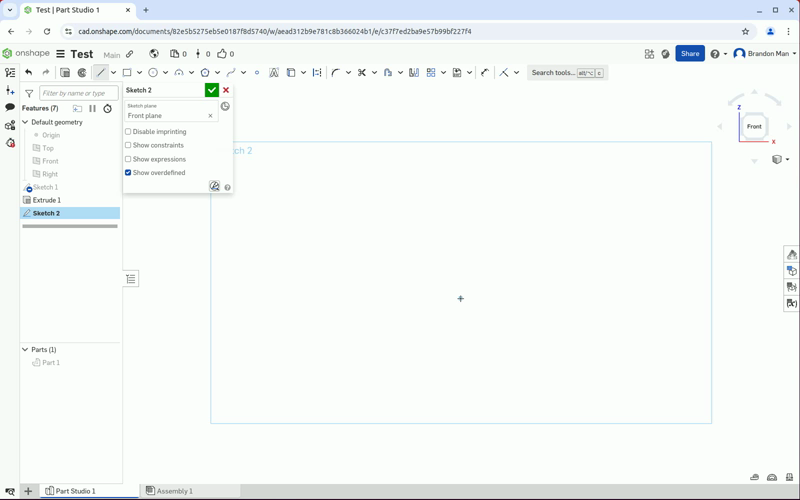
key_down(shift)
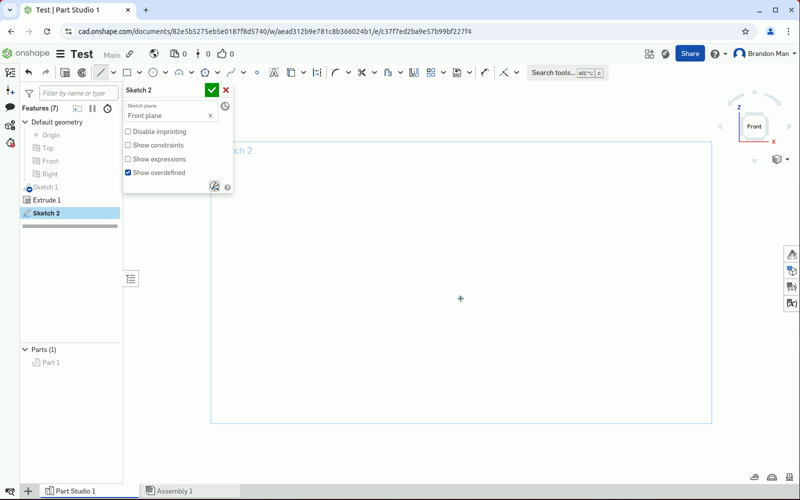
mouse_move(558, 298)
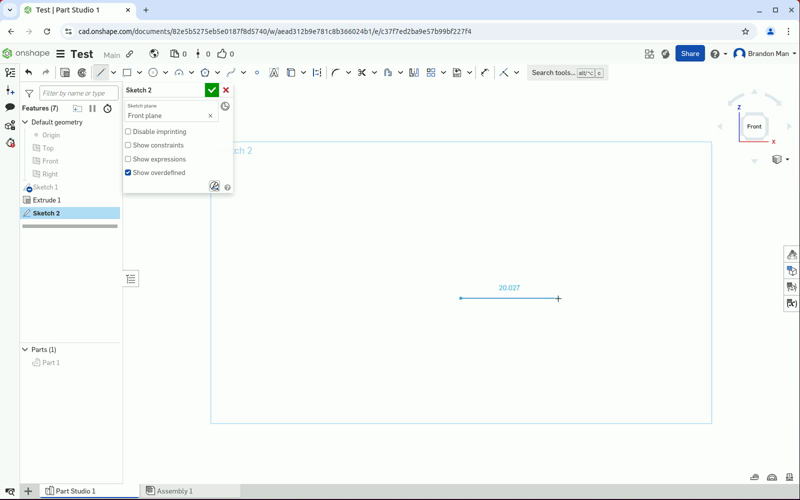
click(558, 298)
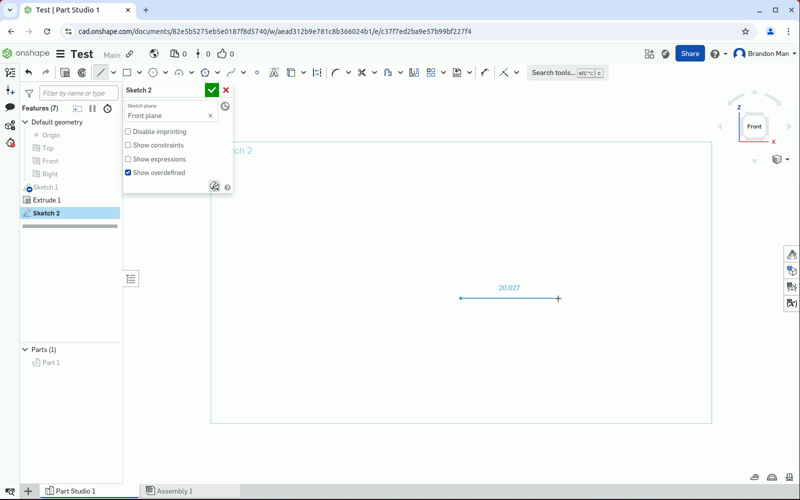
key_up(shift)
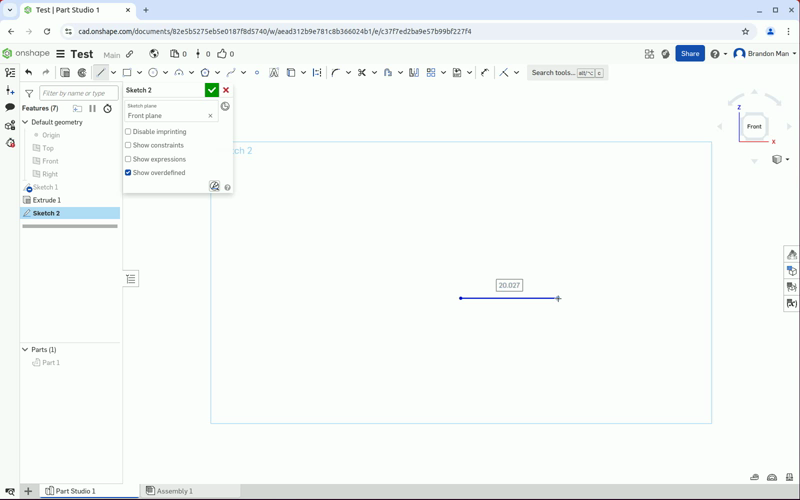
key(esc)
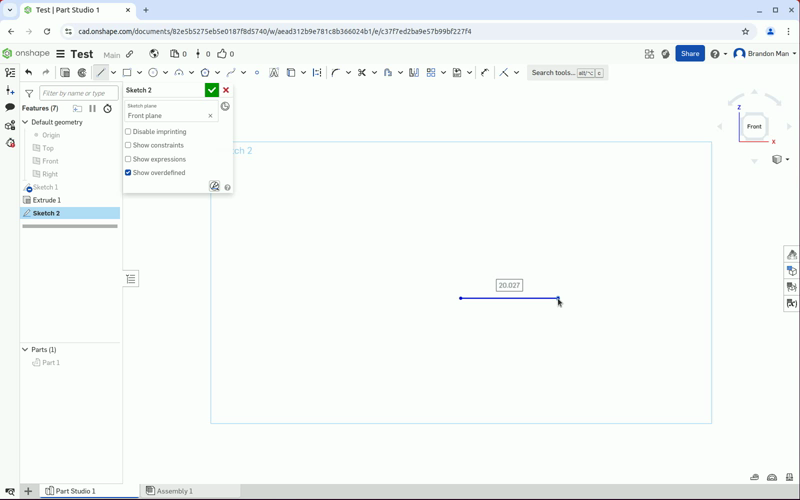
key(a)
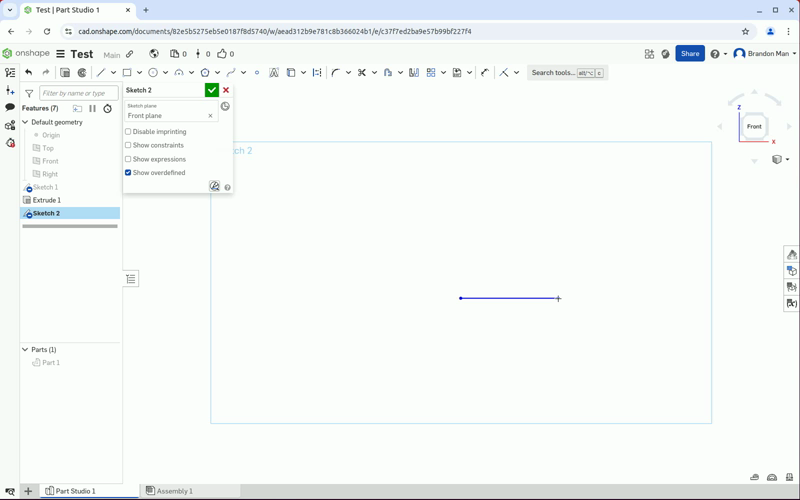
mouse_move(558, 298)
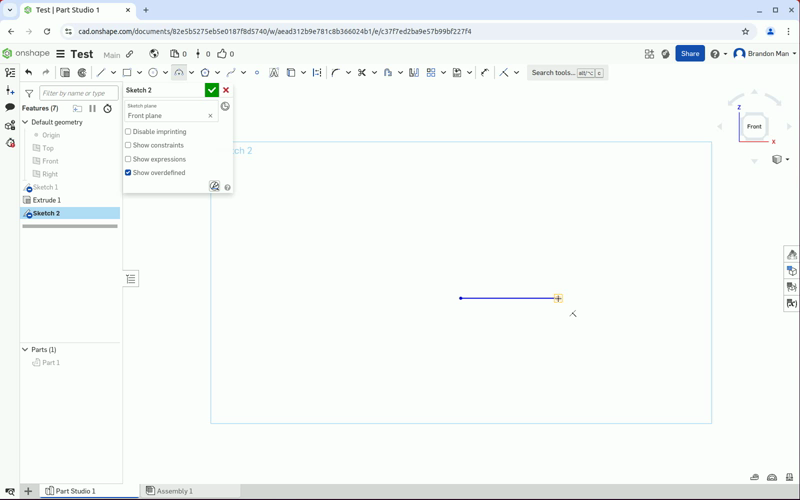
click(558, 298)
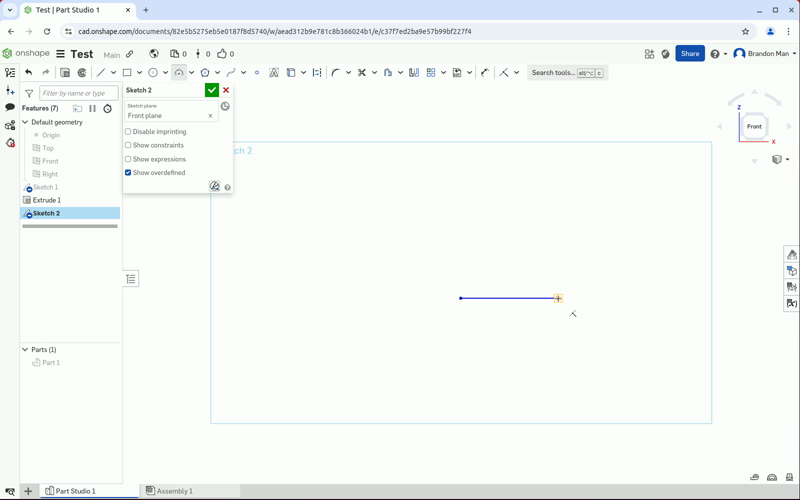
key_down(shift)
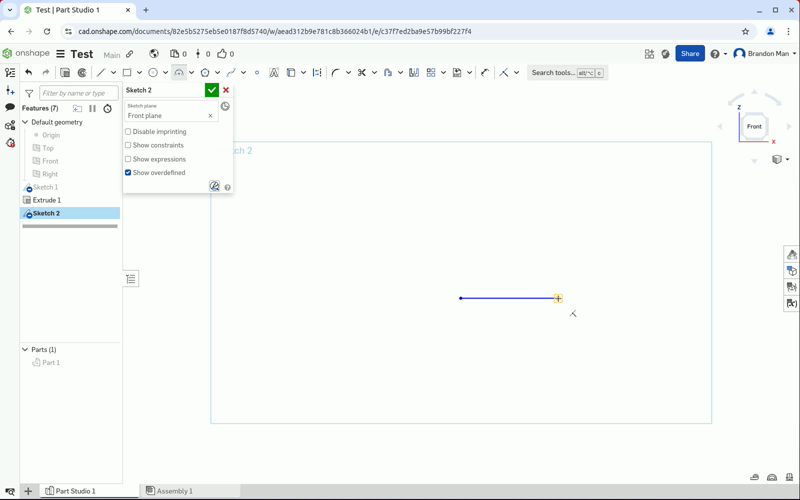
mouse_move(558, 267)
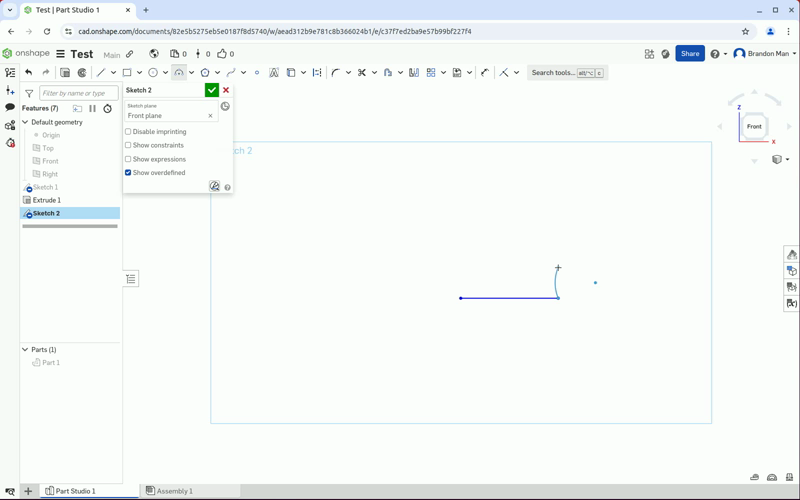
click(558, 267)
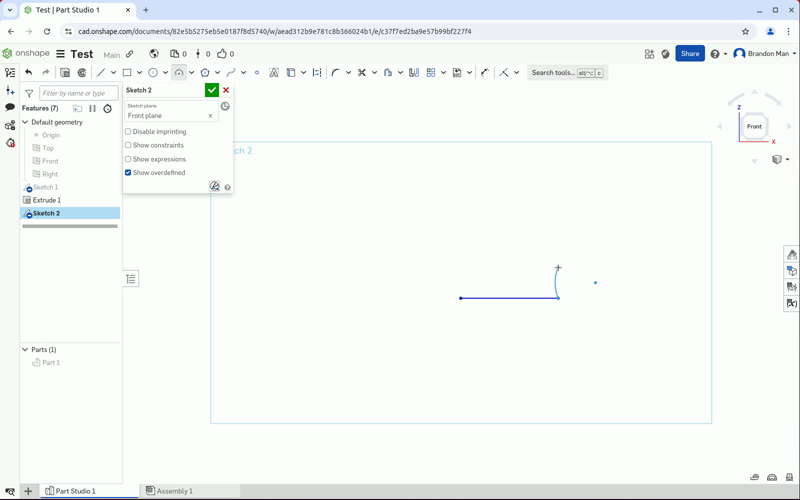
mouse_move(573, 282)
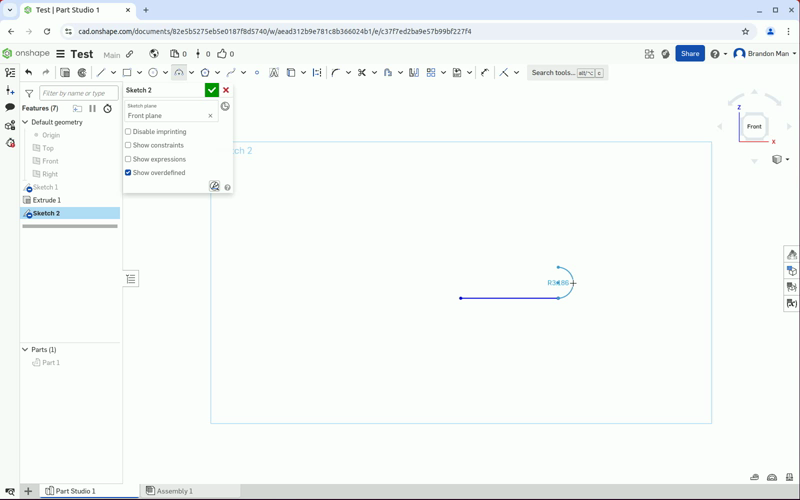
click(573, 282)
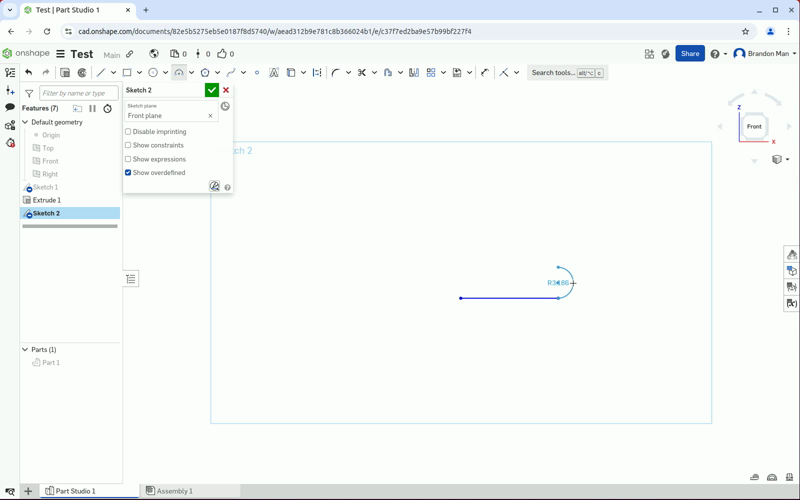
key_up(shift)
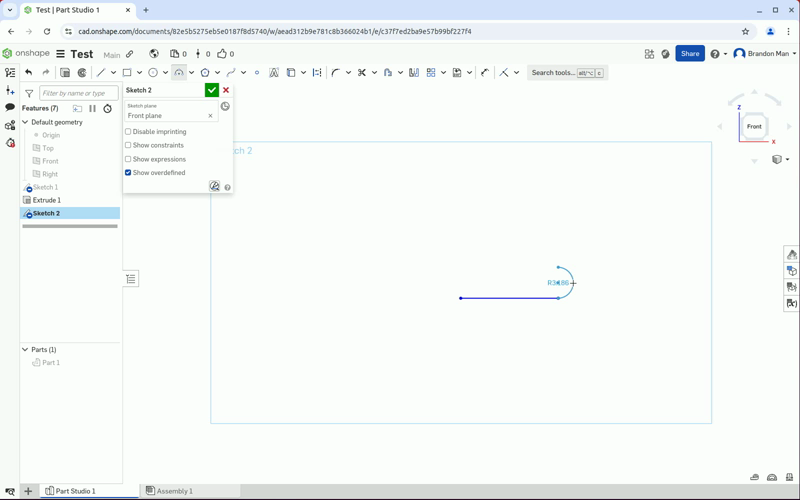
key(esc)
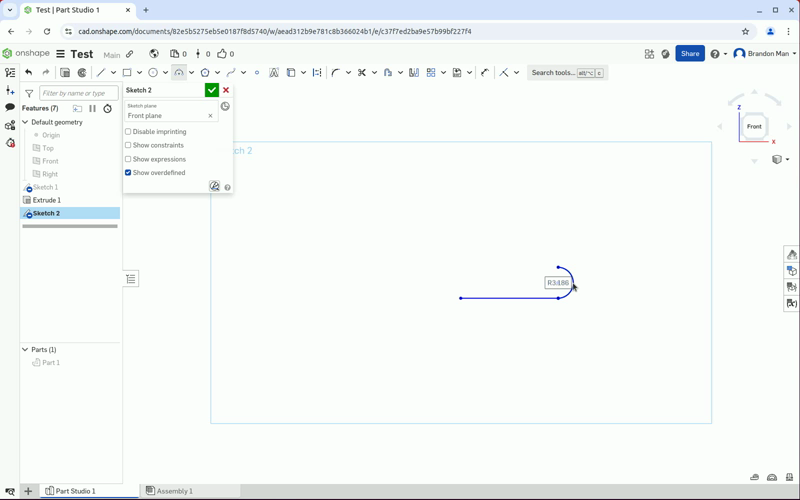
key(l)
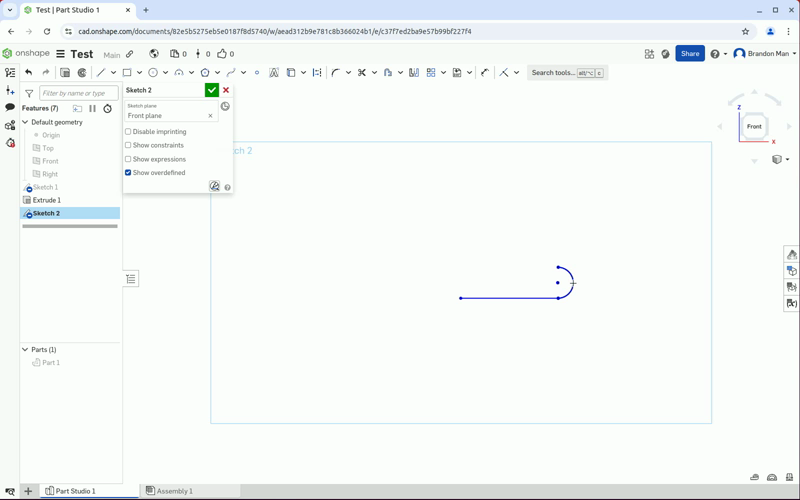
mouse_move(558, 267)
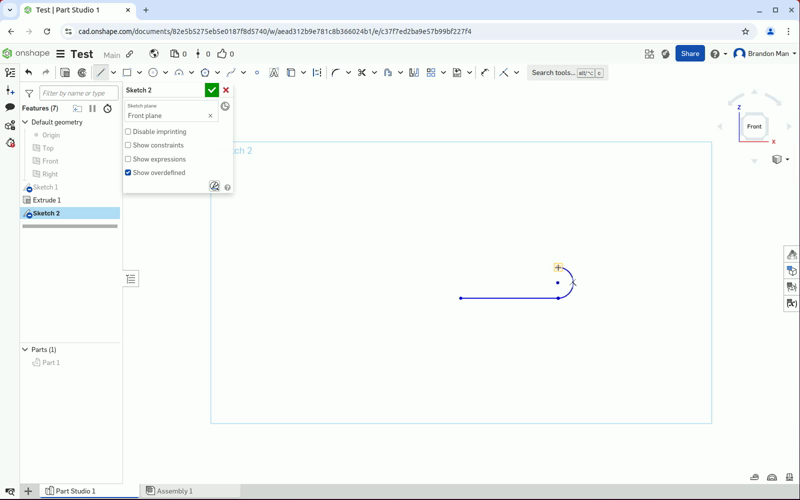
click(558, 267)
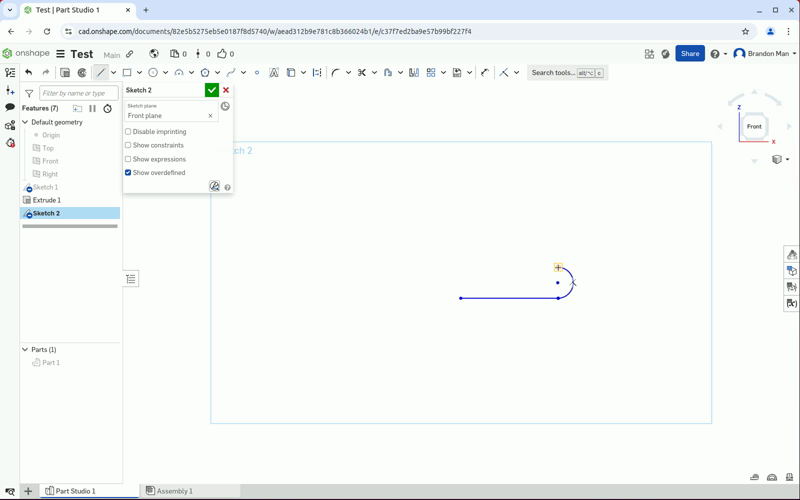
key_down(shift)
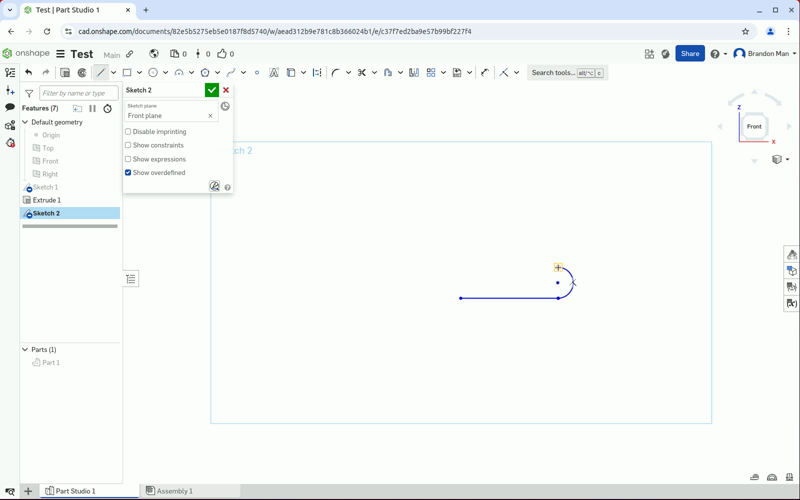
mouse_move(460, 267)
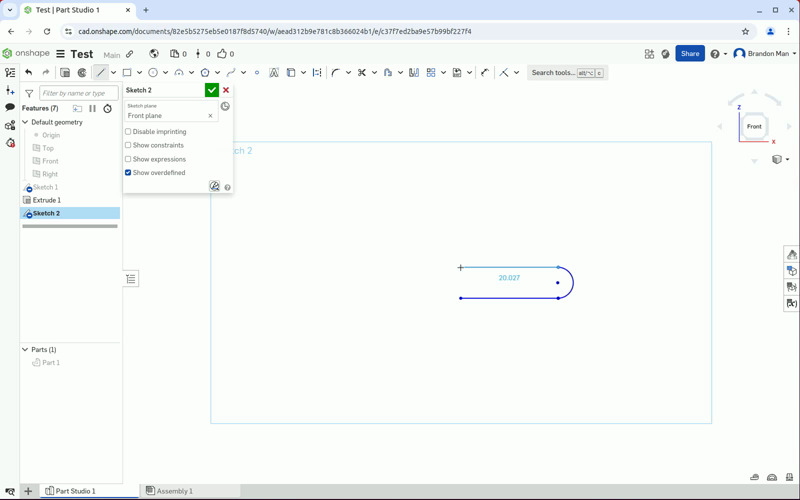
click(460, 267)
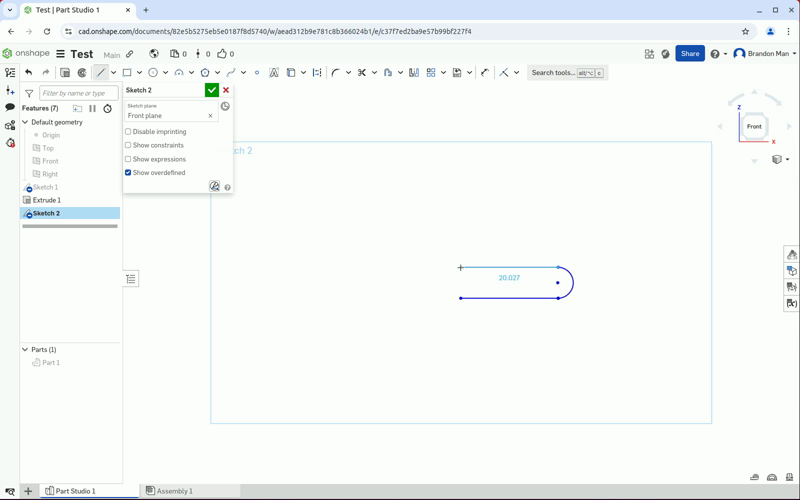
key_up(shift)
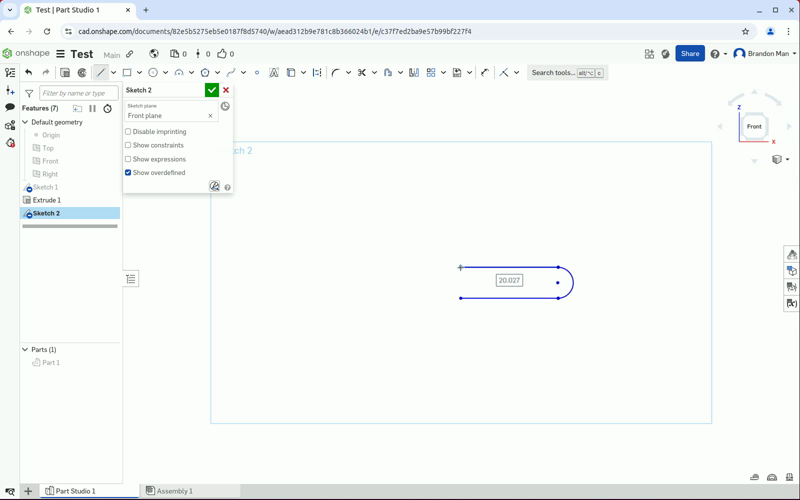
mouse_move(490, 267)
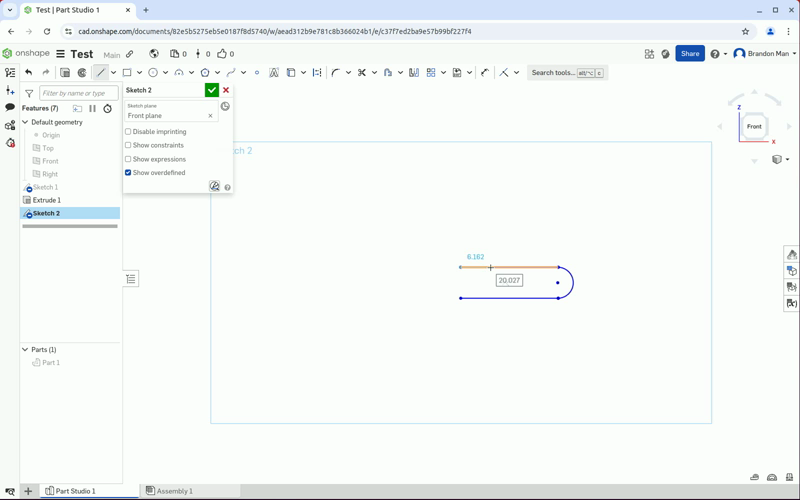
key_down(shift)
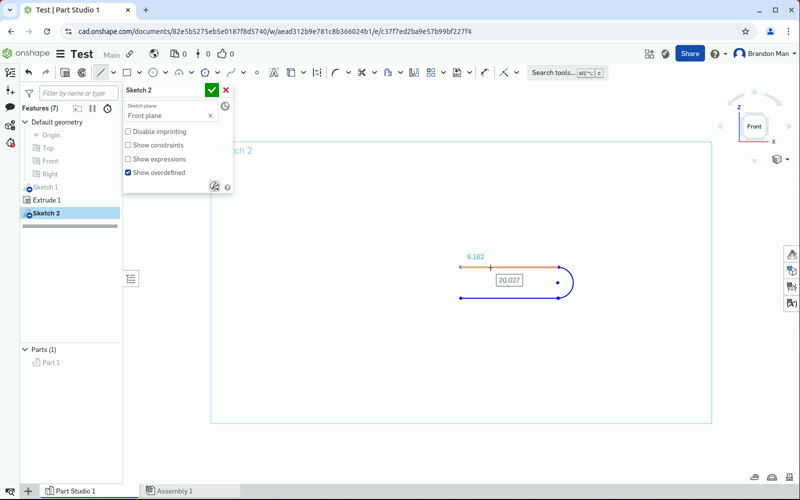
mouse_move(460, 298)
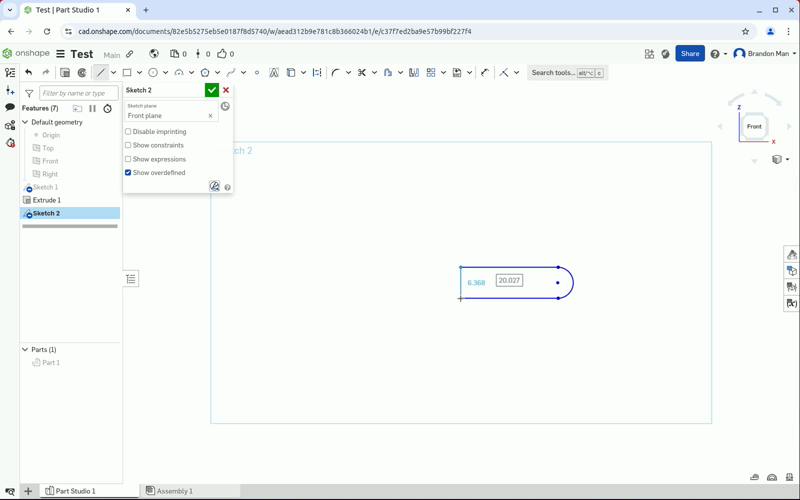
key_up(shift)
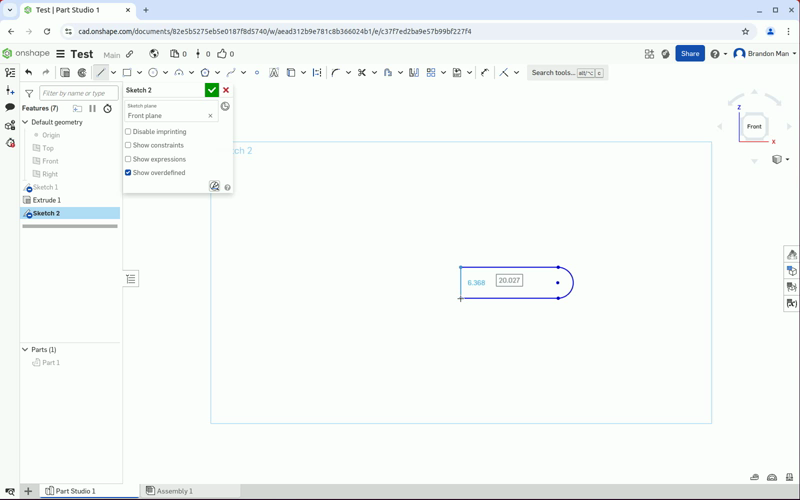
click(460, 298)
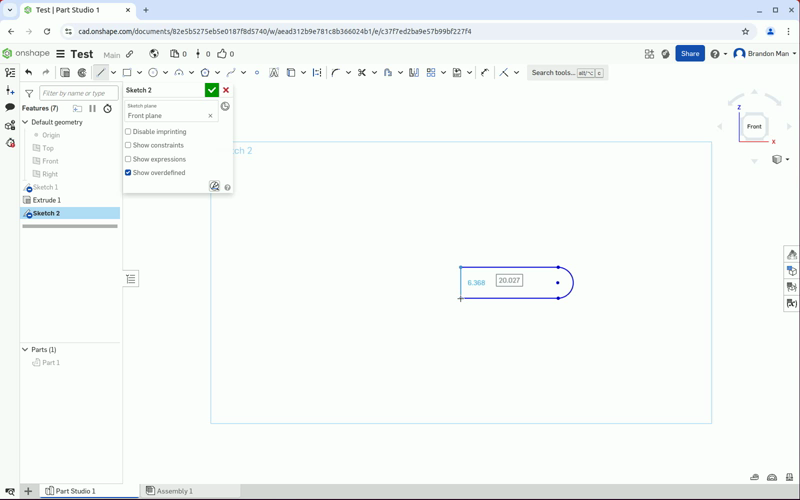
key(esc)
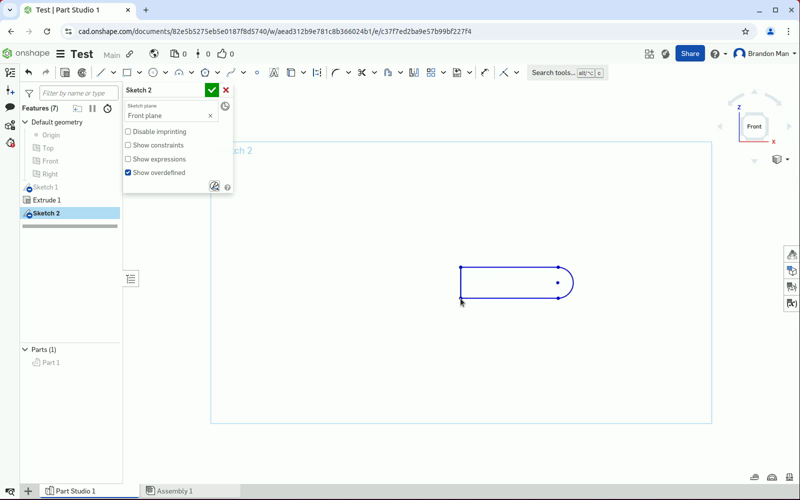
key(c)
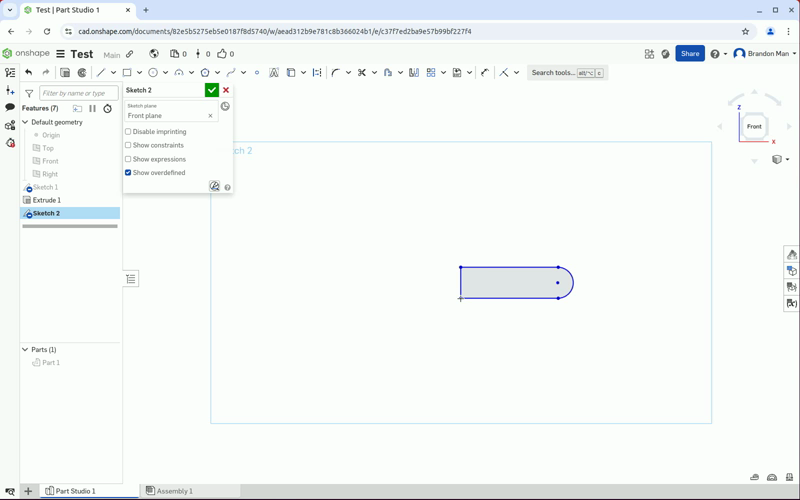
key_down(shift)
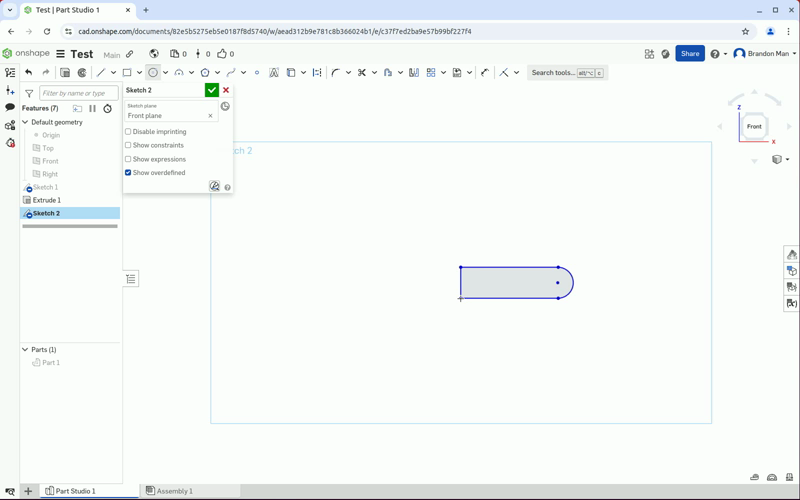
mouse_move(558, 282)
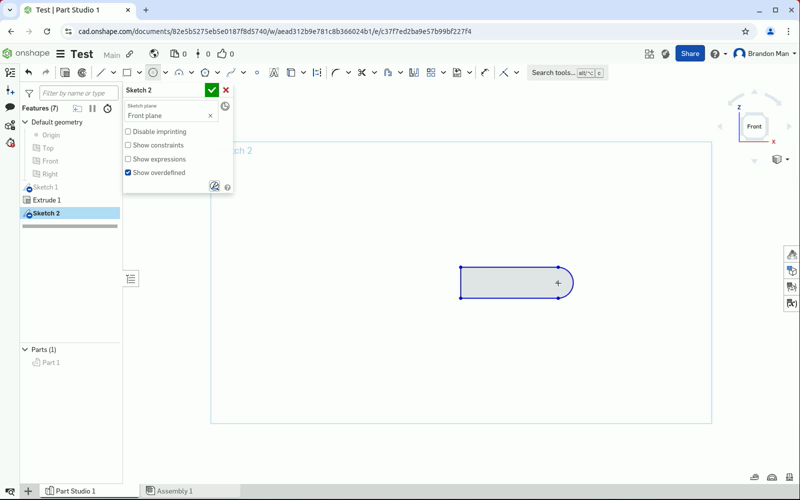
click(558, 282)
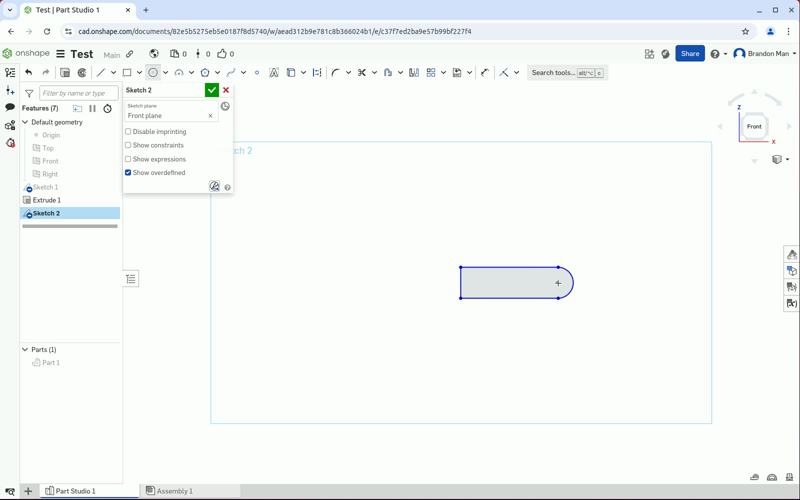
key_up(shift)
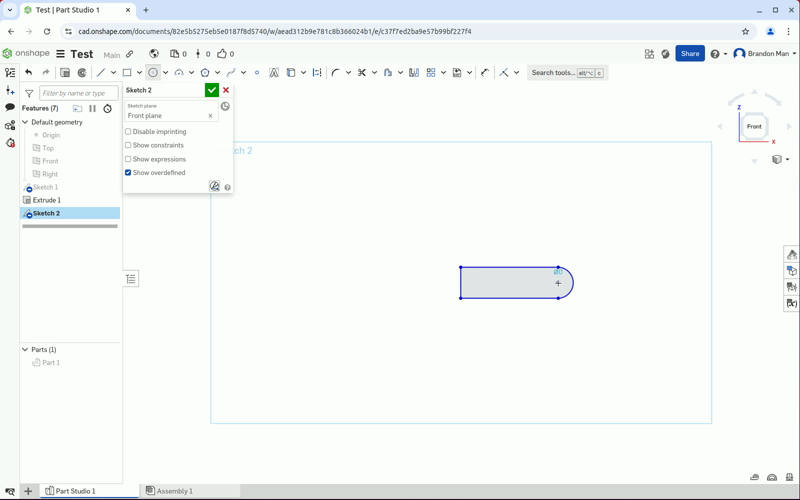
mouse_move(567, 282)
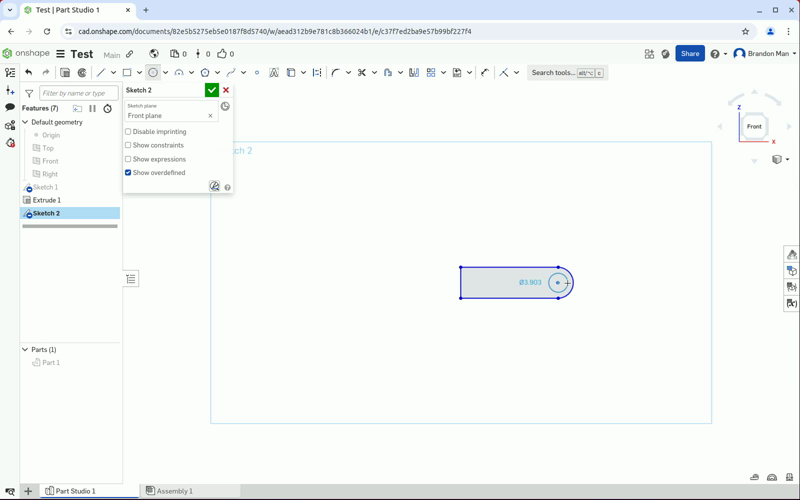
click(567, 282)
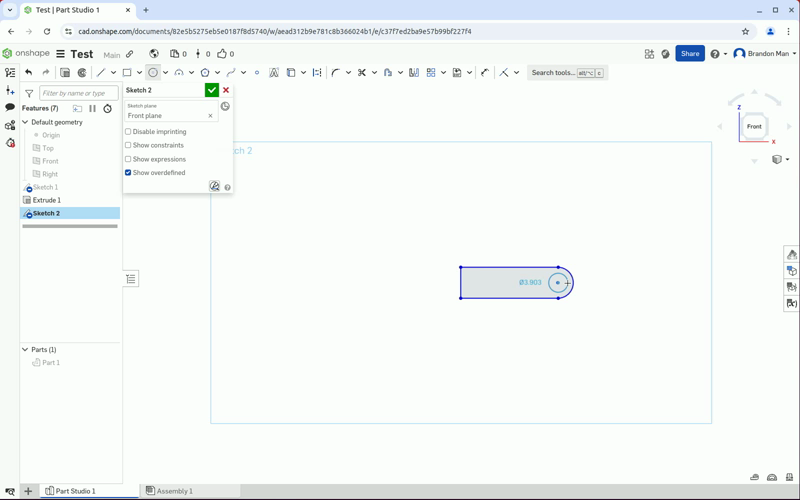
key(esc)
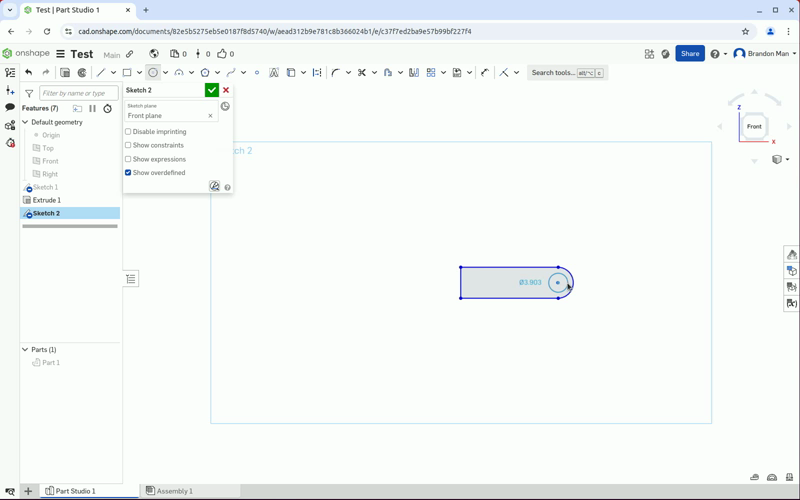
mouse_move(477, 270)
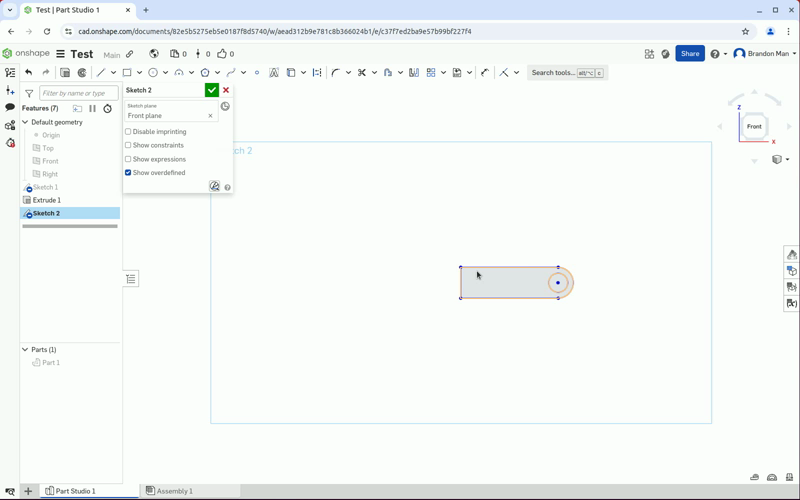
click(477, 270)
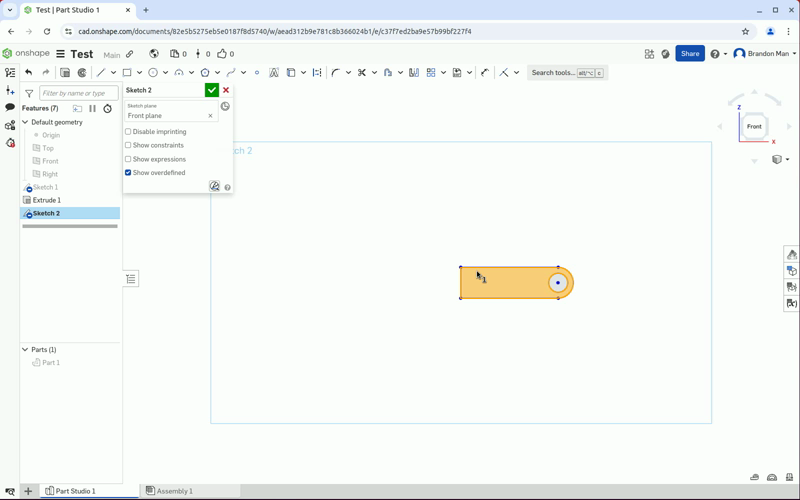
mouse_move(73, 352)
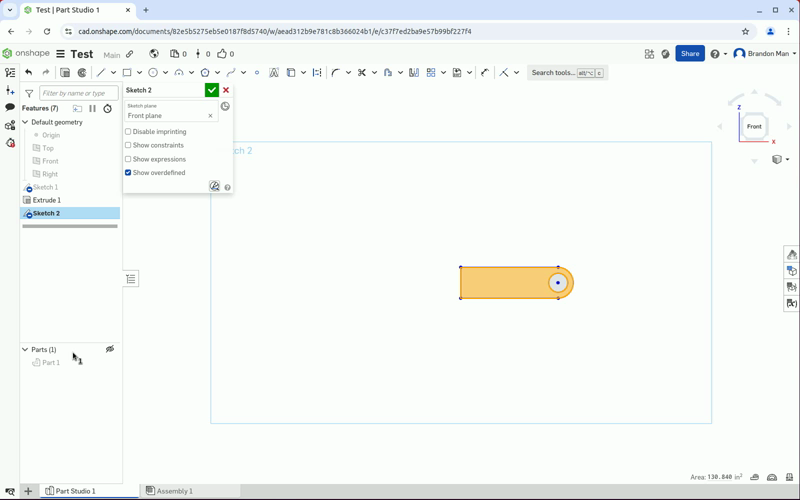
key(shift+y)
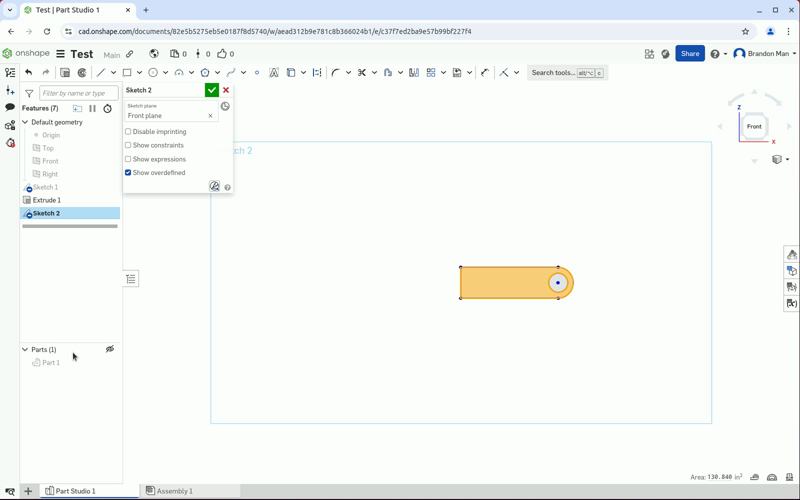
key(shift+e)
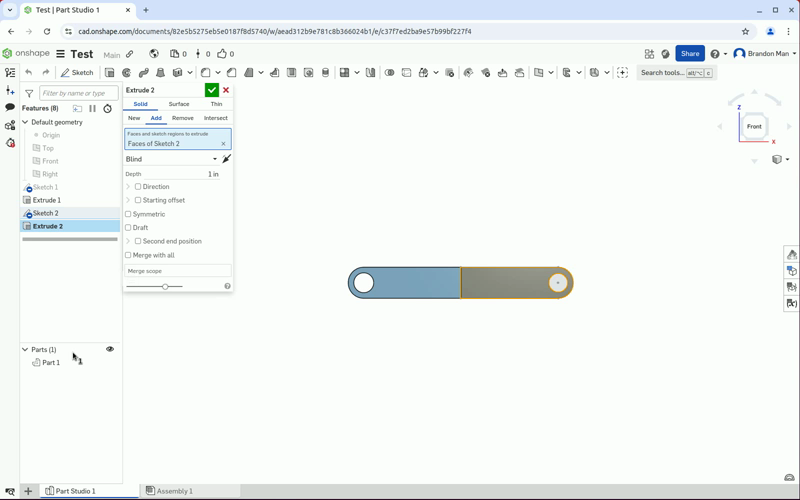
mouse_move(143, 106)
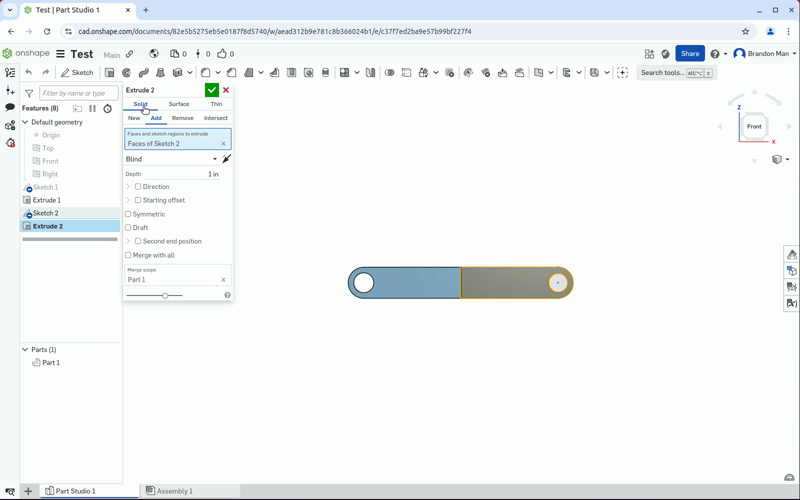
click(143, 106)
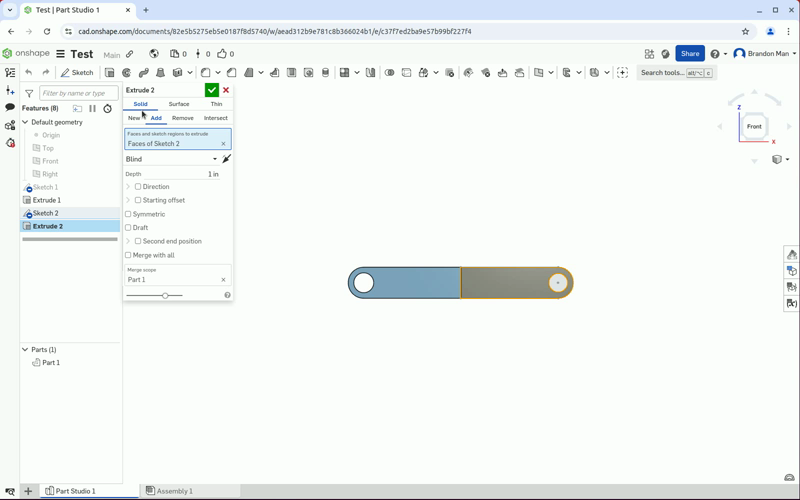
mouse_move(137, 120)
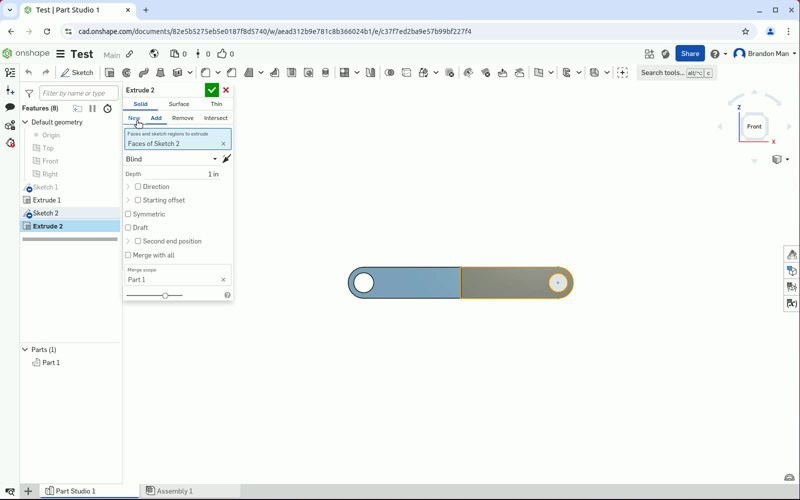
click(137, 120)
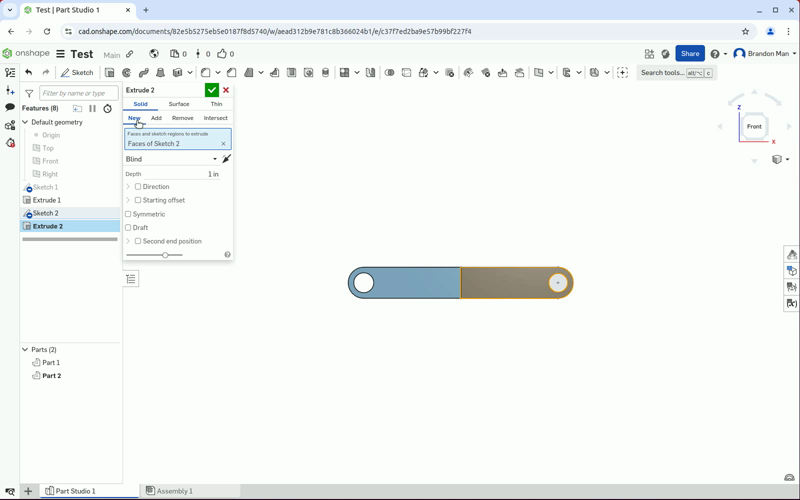
key(tab, 4)
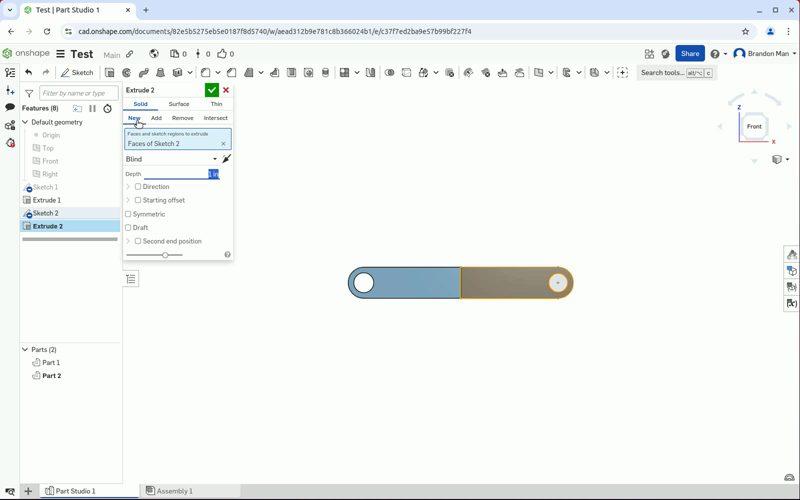
text(4.092)
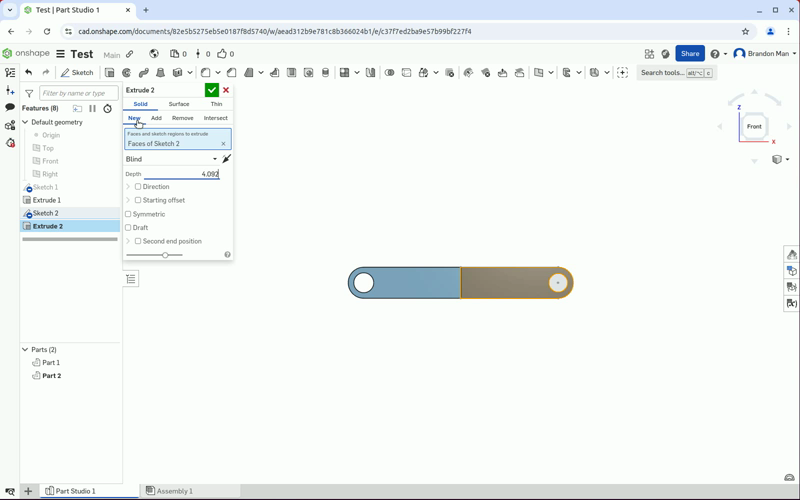
key(enter)
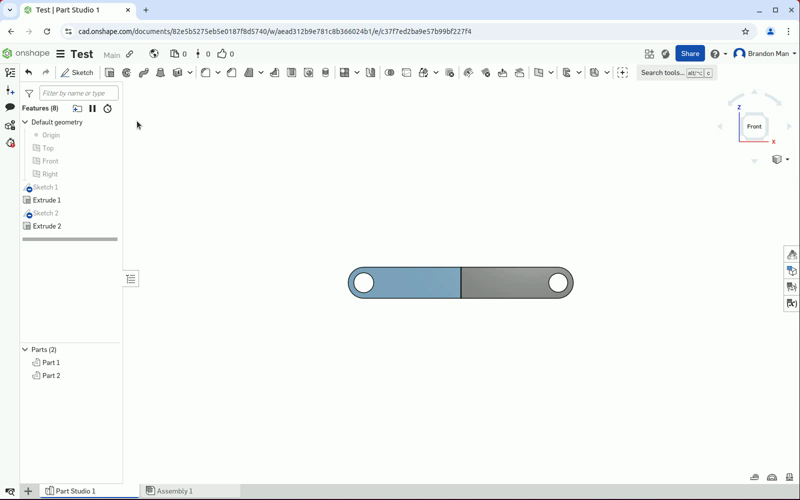
key(shift+h)
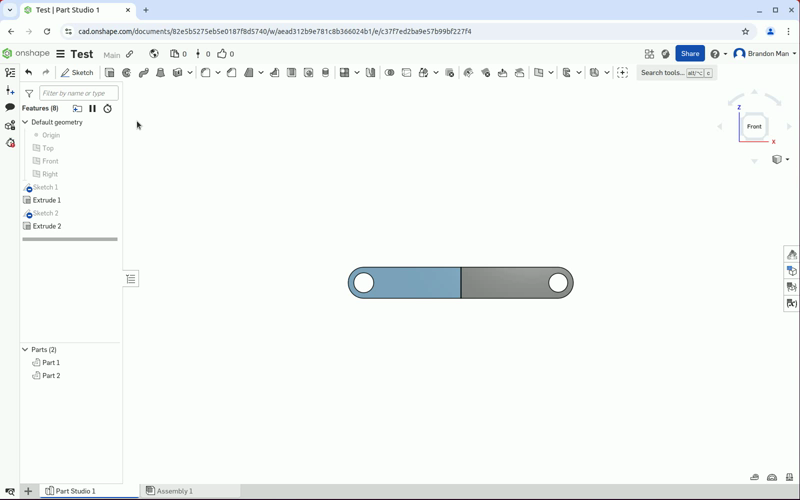
key(shift+h)
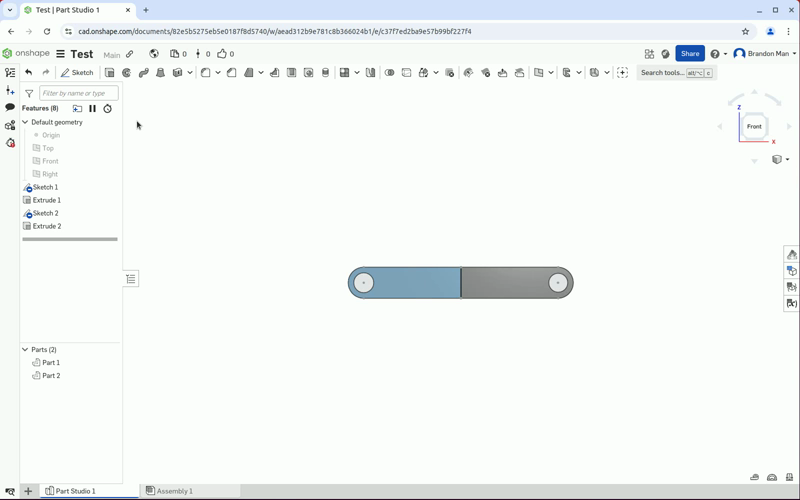
key(shift+7)
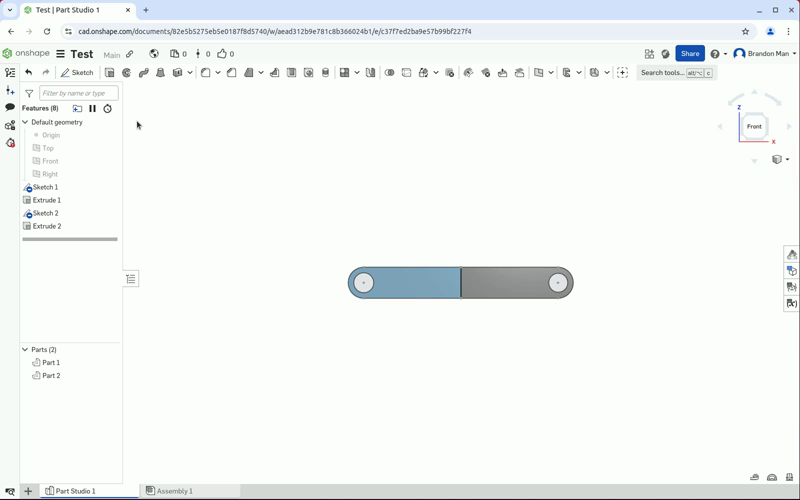
key(left, 2)
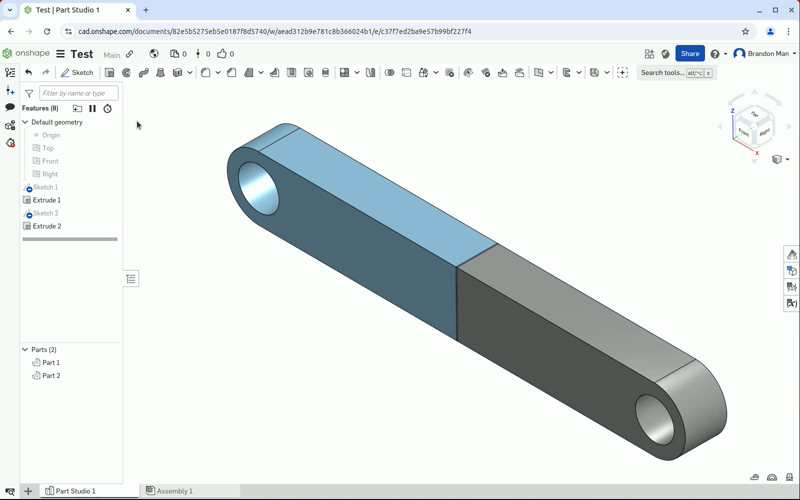
key(down, 2)
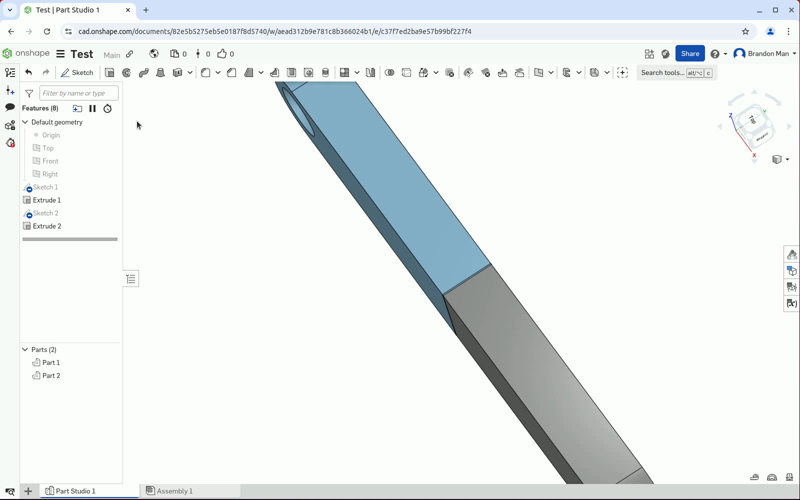
key(up, 2)
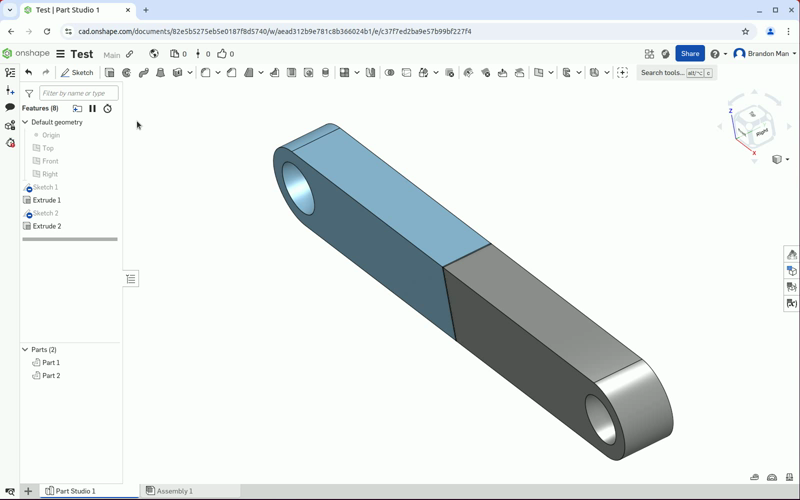
key(right, 2)
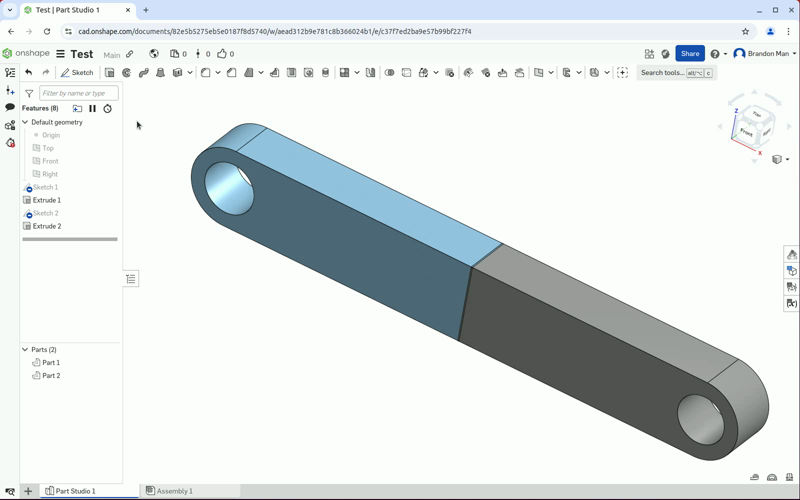
mouse_move(73, 189)
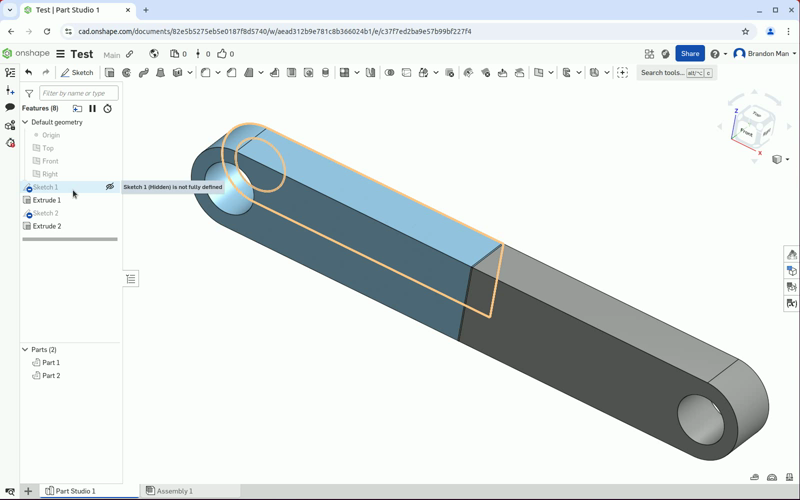
click(73, 189)